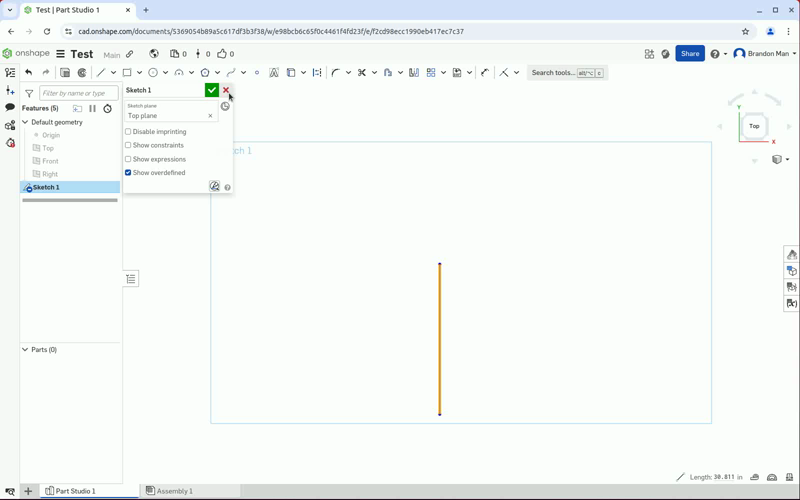
key(shift+h)
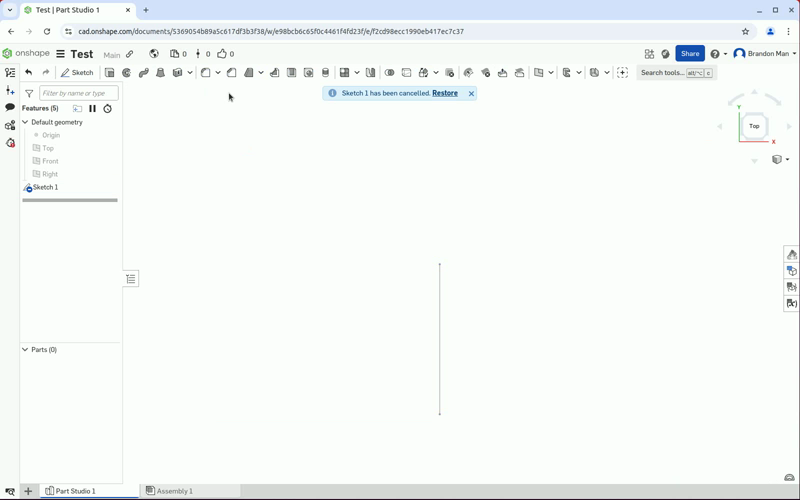
key(shift+s)
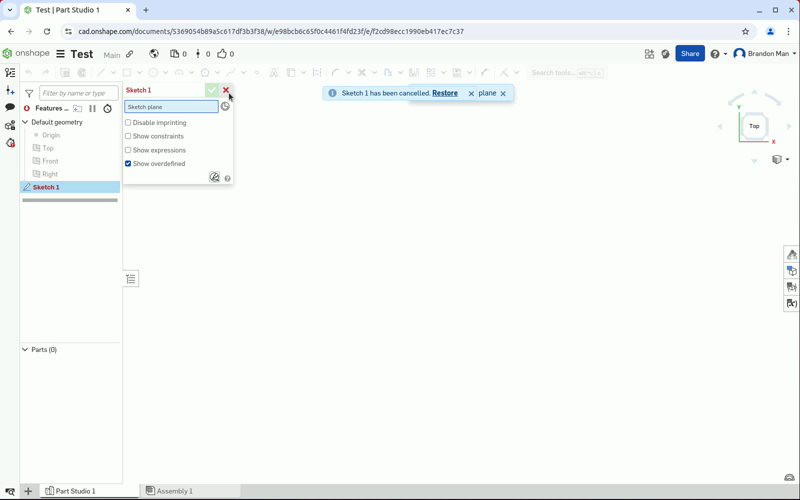
mouse_move(73, 150)
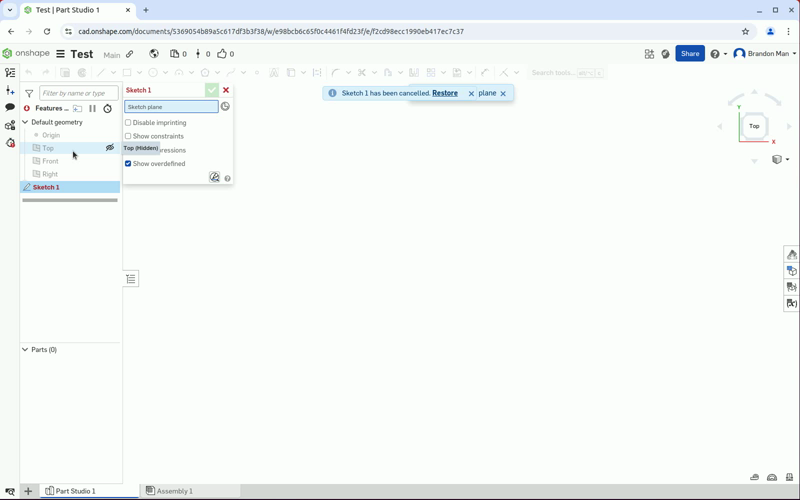
click(73, 150)
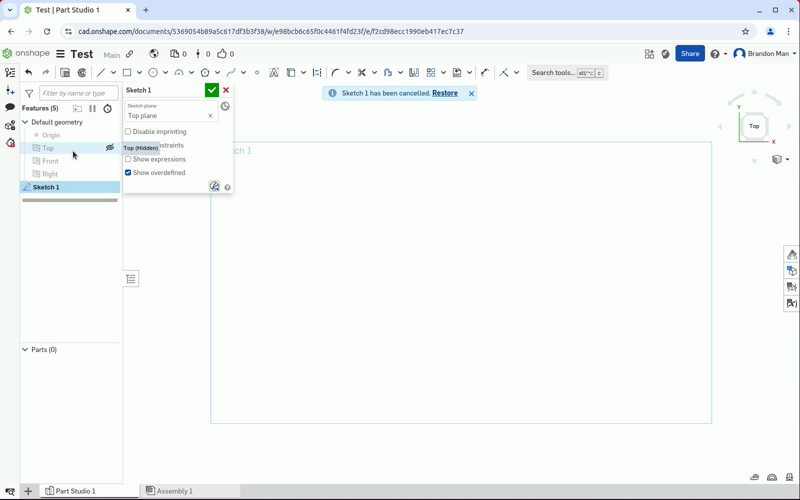
mouse_move(73, 352)
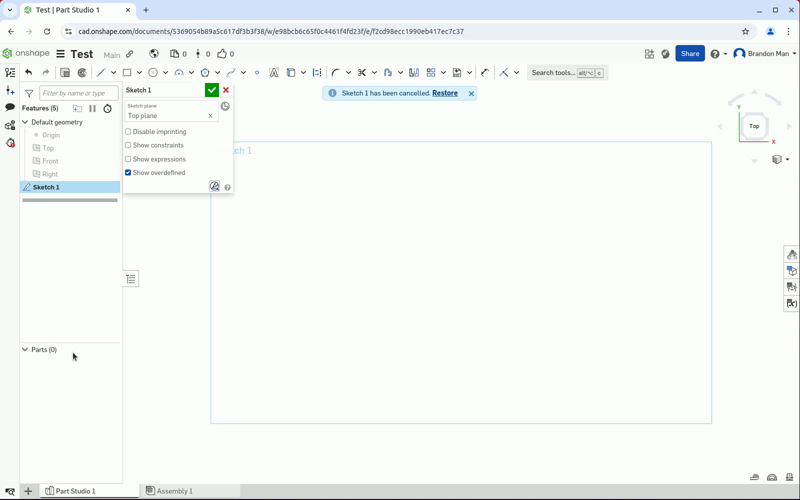
key(y)
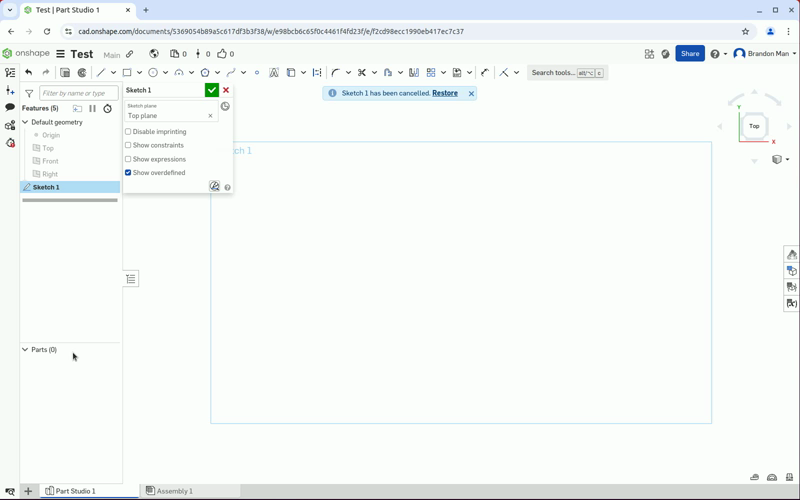
key(c)
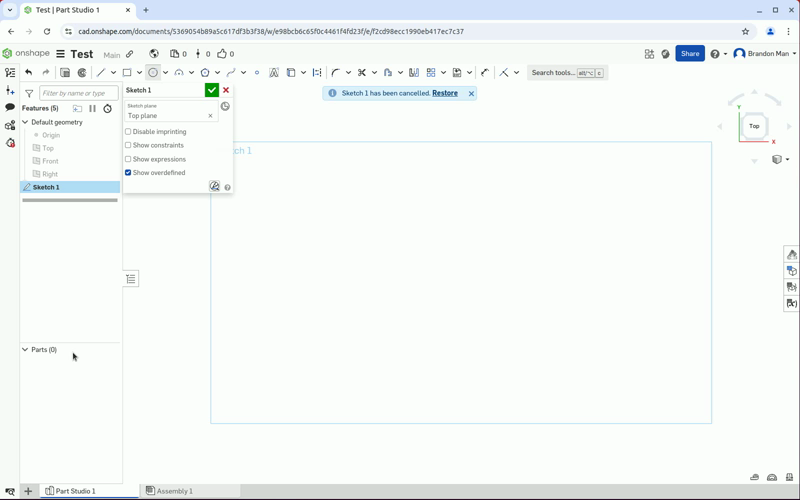
key_down(shift)
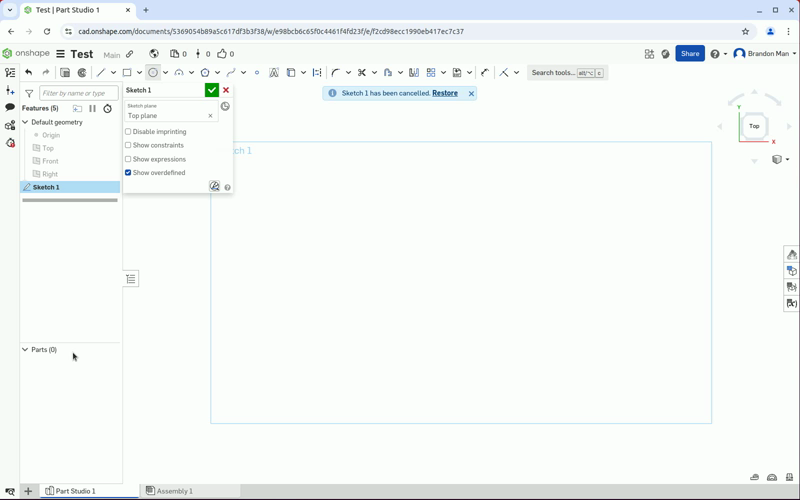
mouse_move(460, 282)
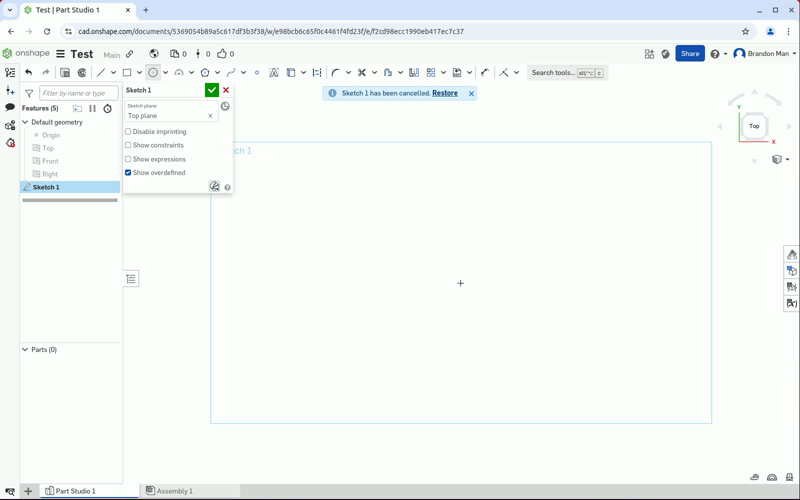
click(460, 282)
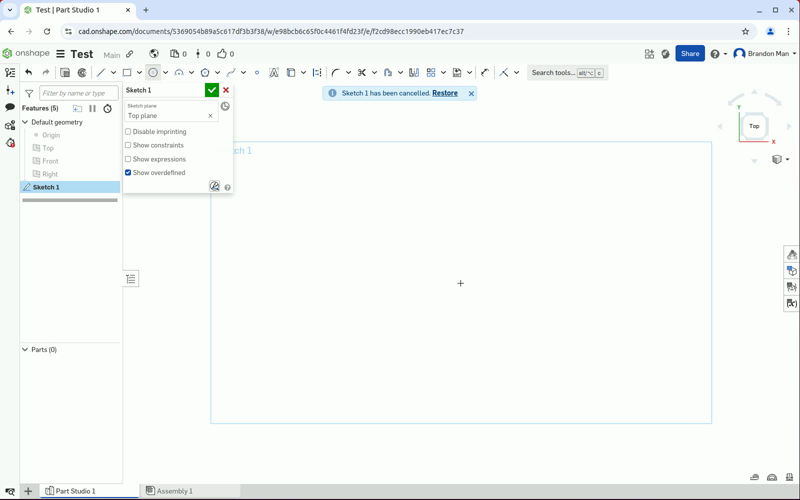
key_up(shift)
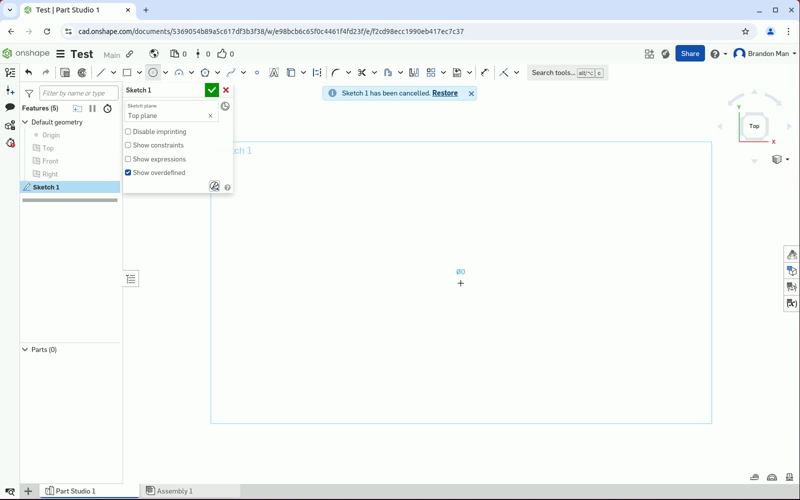
mouse_move(472, 282)
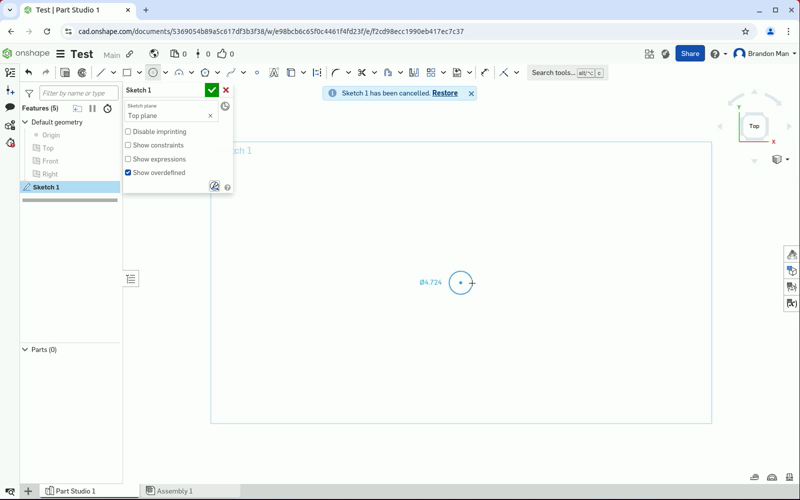
click(472, 282)
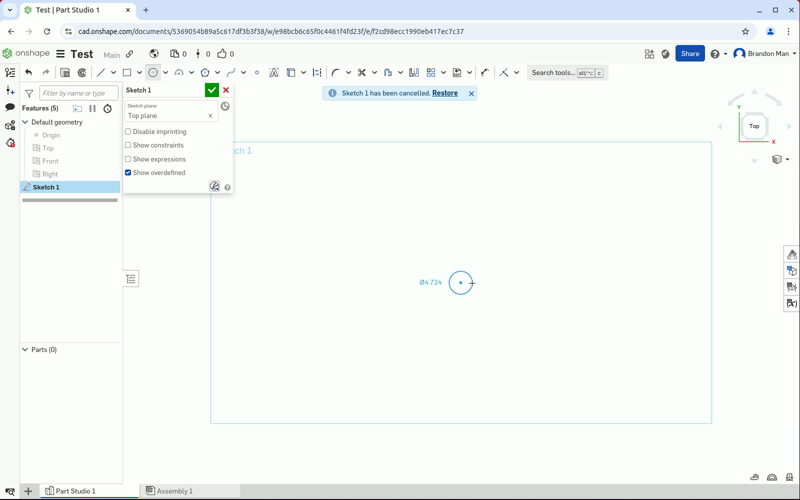
key(esc)
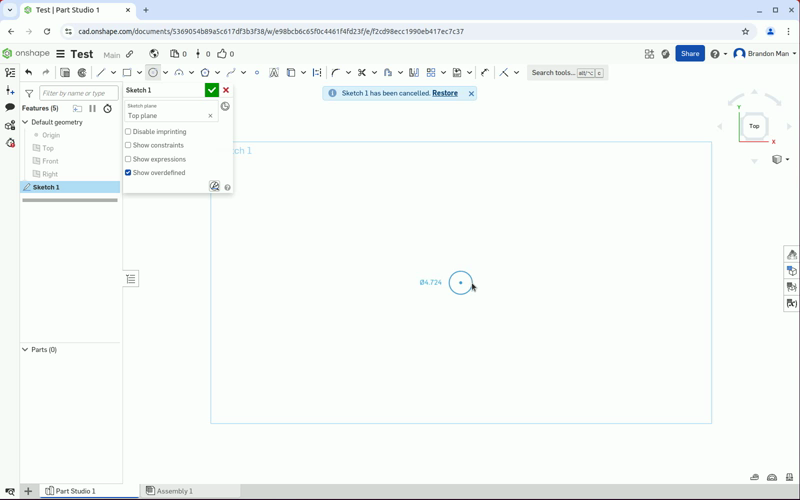
mouse_move(457, 289)
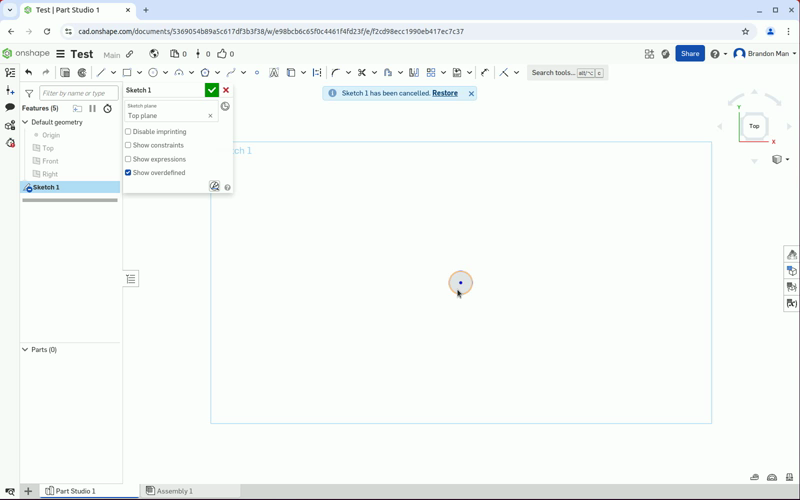
scroll(6)
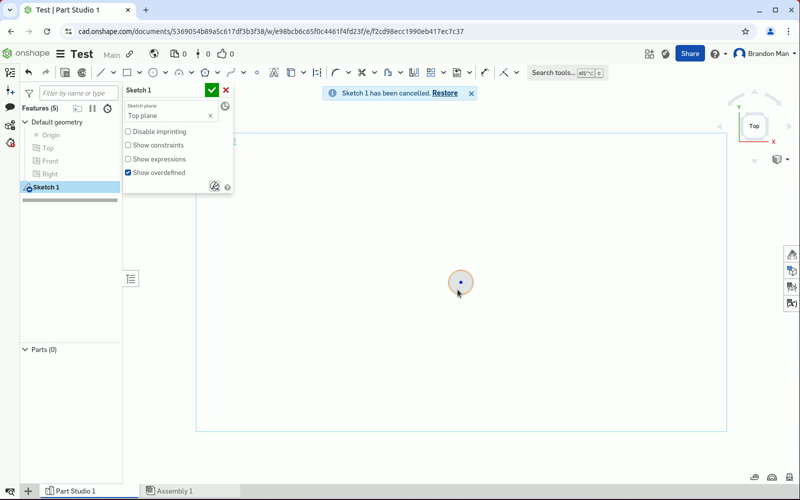
scroll(6)
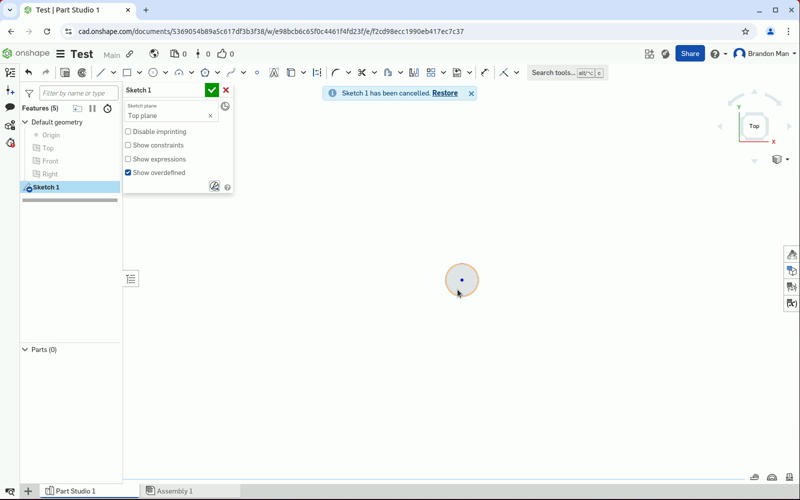
scroll(6)
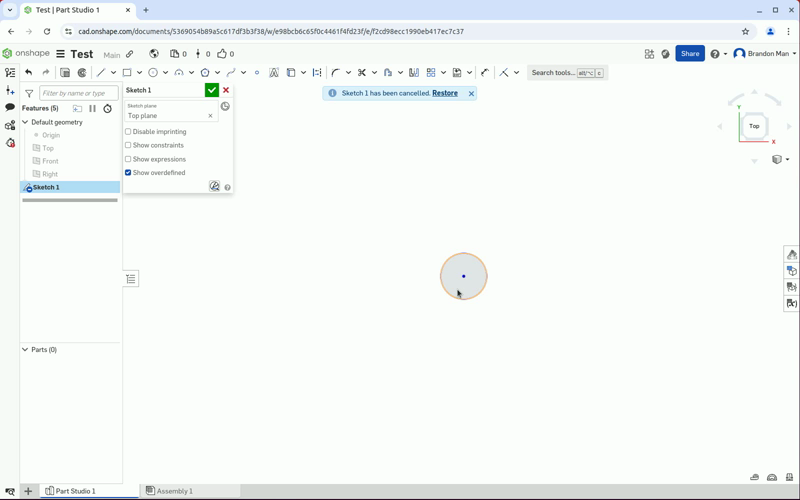
scroll(6)
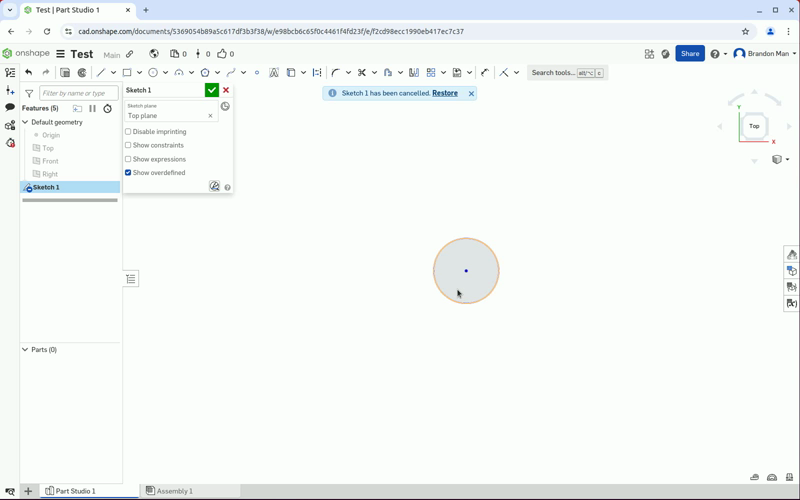
scroll(6)
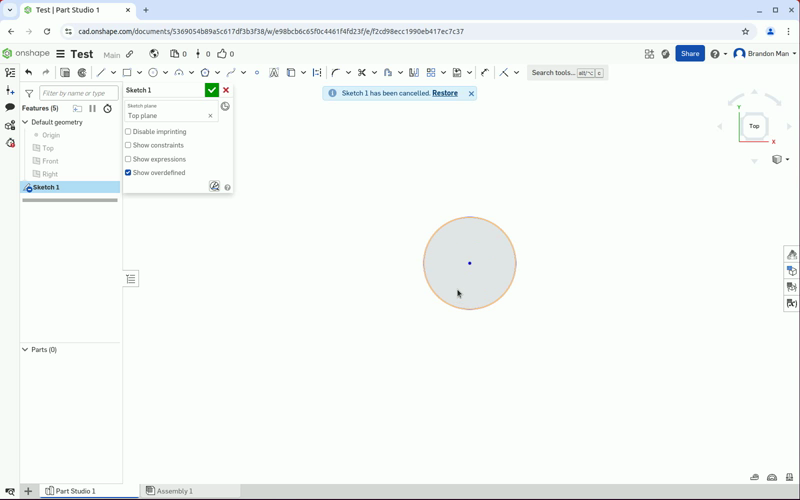
scroll(6)
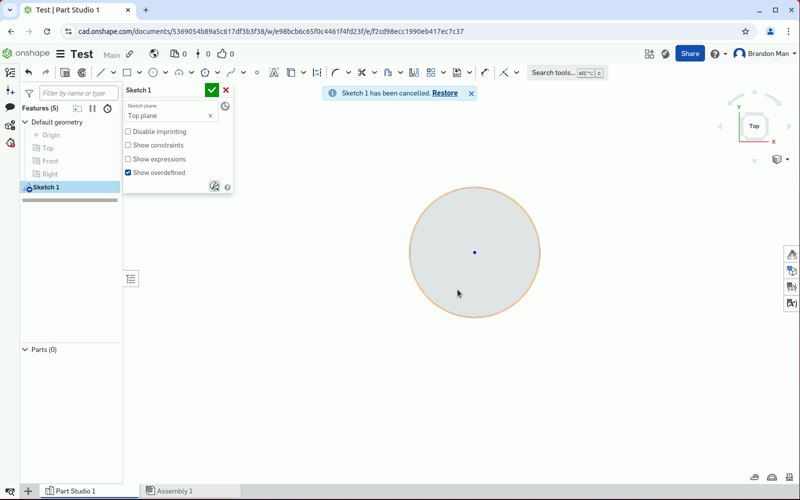
scroll(6)
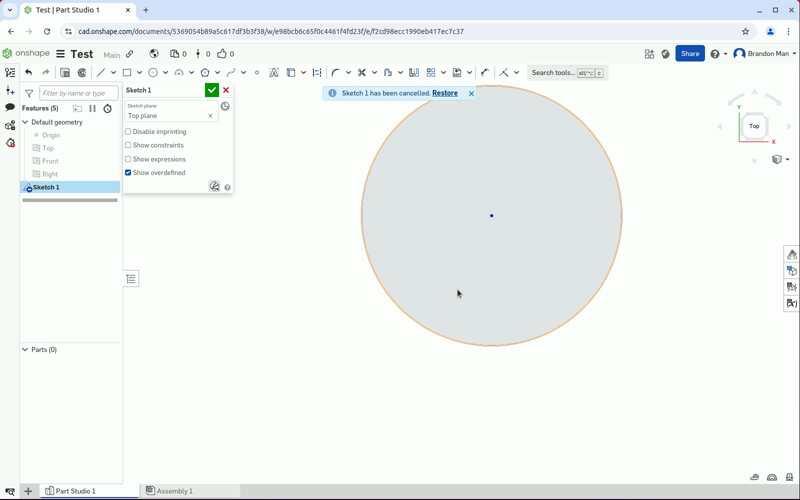
click(457, 289)
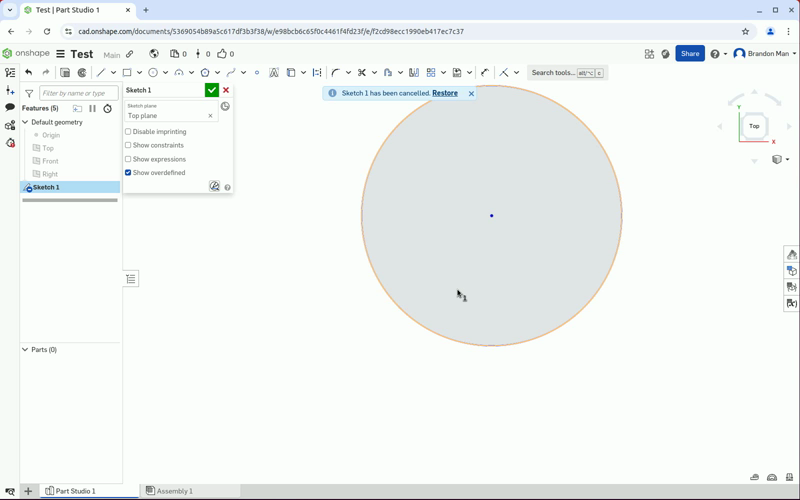
scroll(-6)
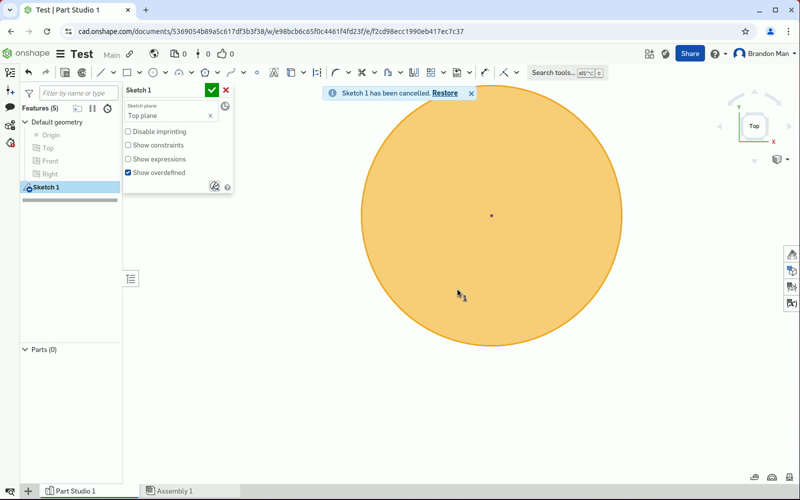
scroll(-6)
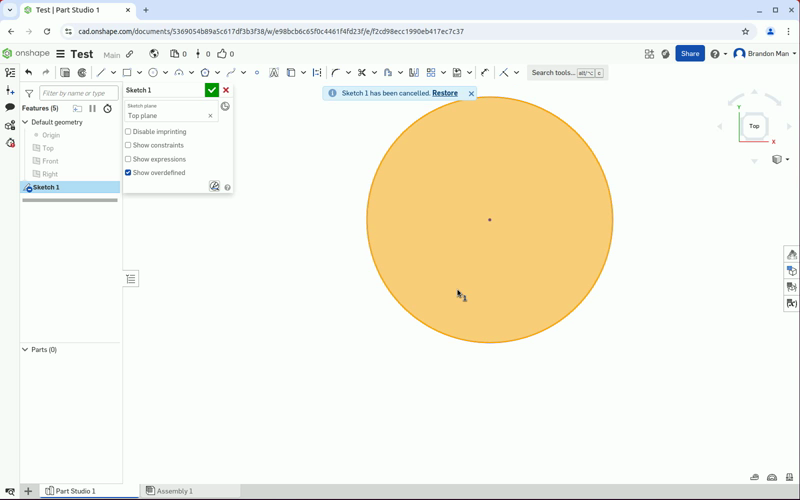
scroll(-6)
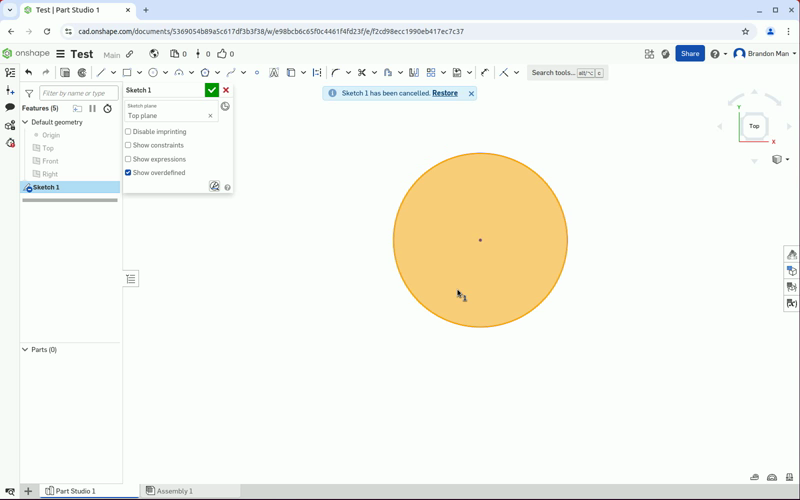
scroll(-6)
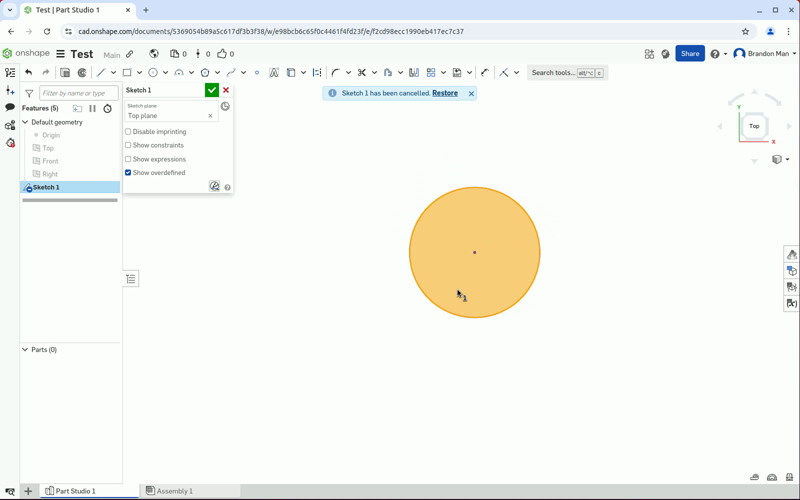
scroll(-6)
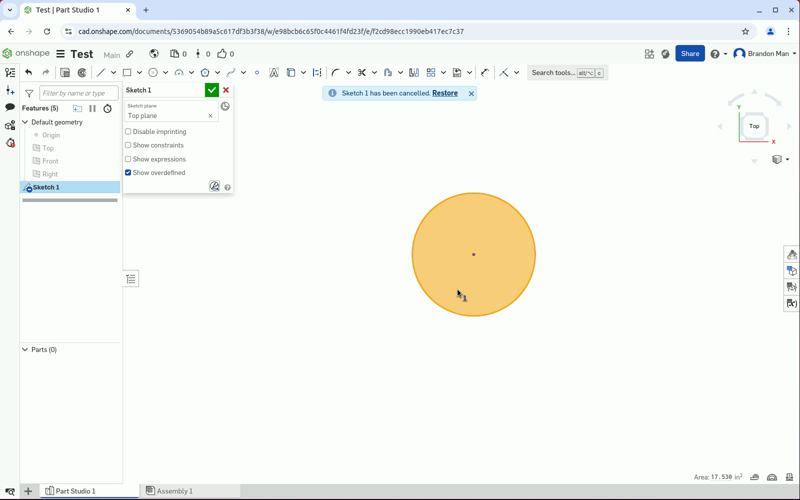
scroll(-6)
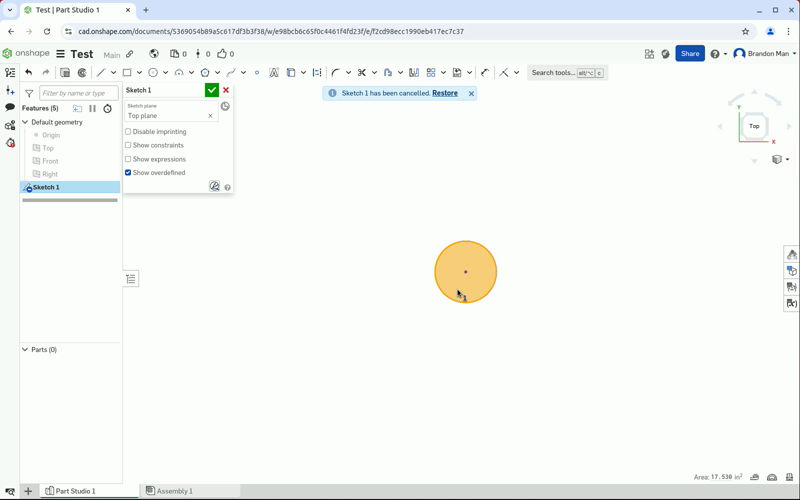
scroll(-6)
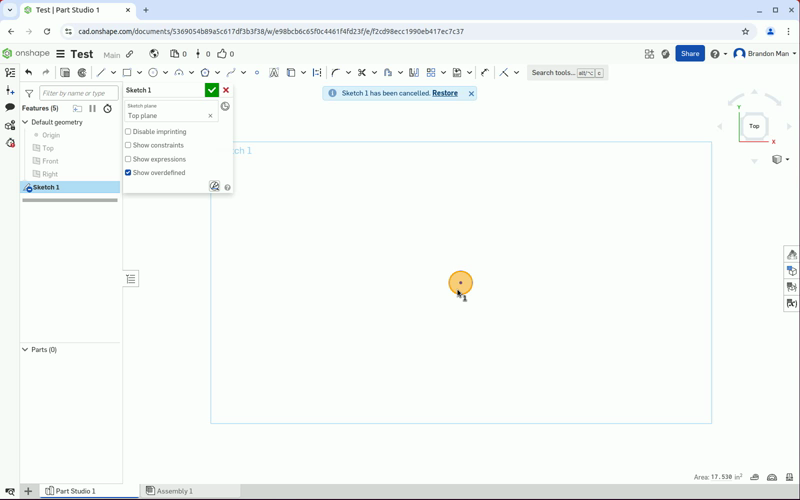
mouse_move(73, 352)
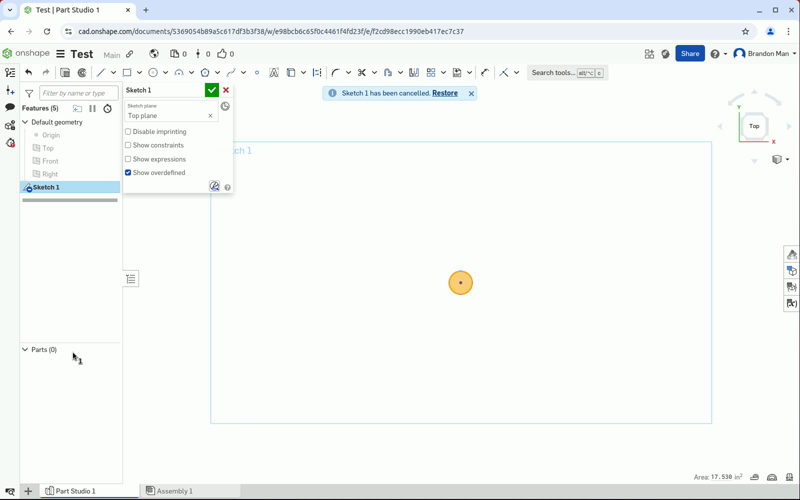
key(shift+y)
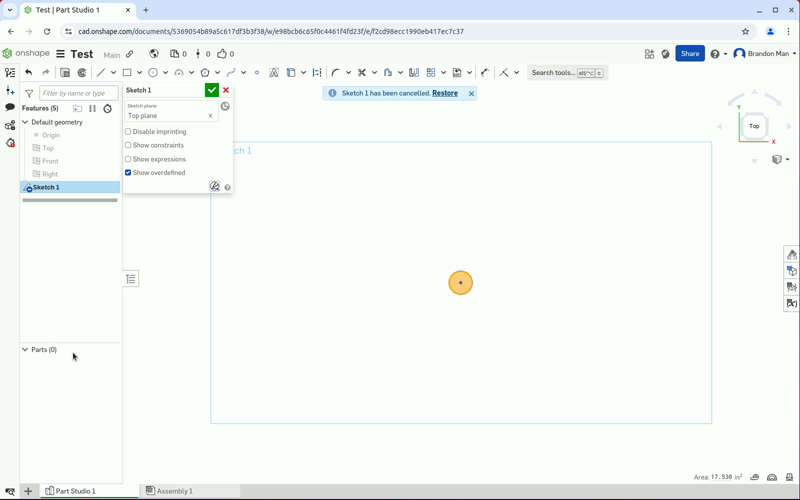
key(shift+e)
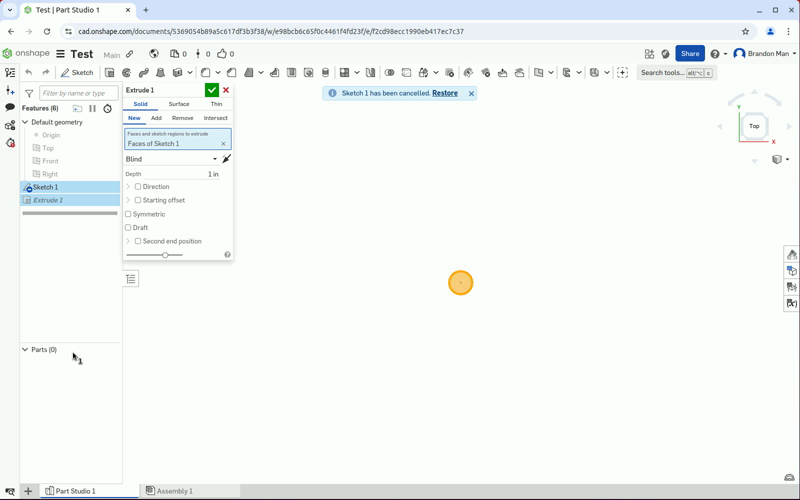
mouse_move(143, 106)
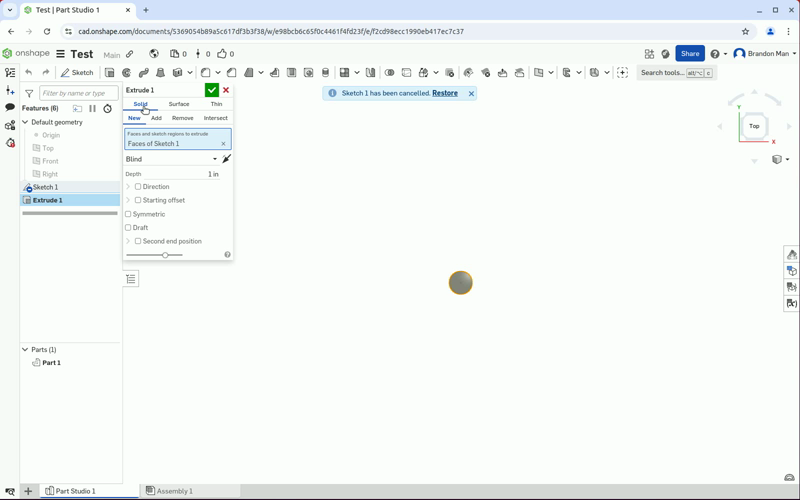
click(143, 106)
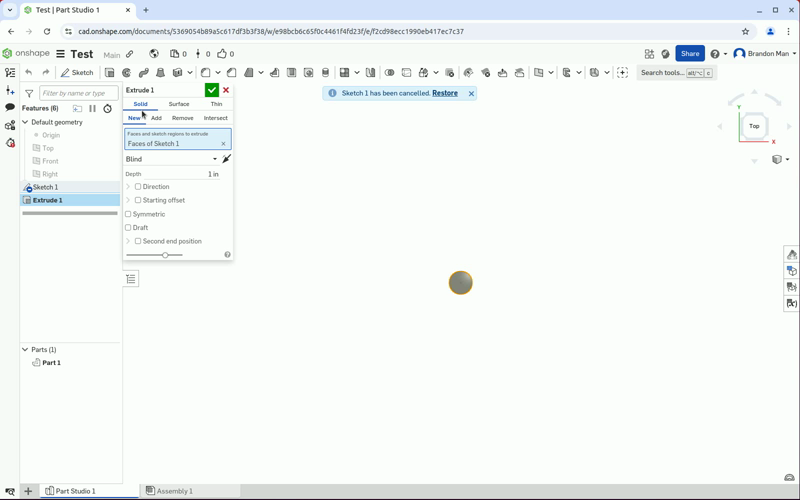
mouse_move(137, 120)
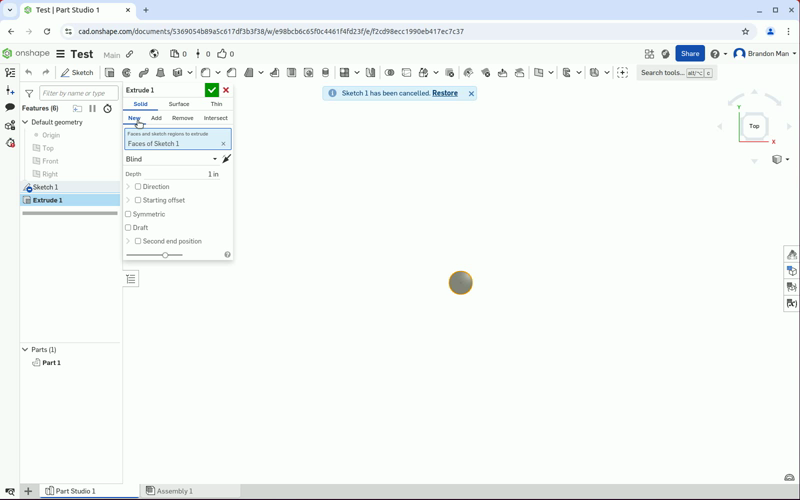
click(137, 120)
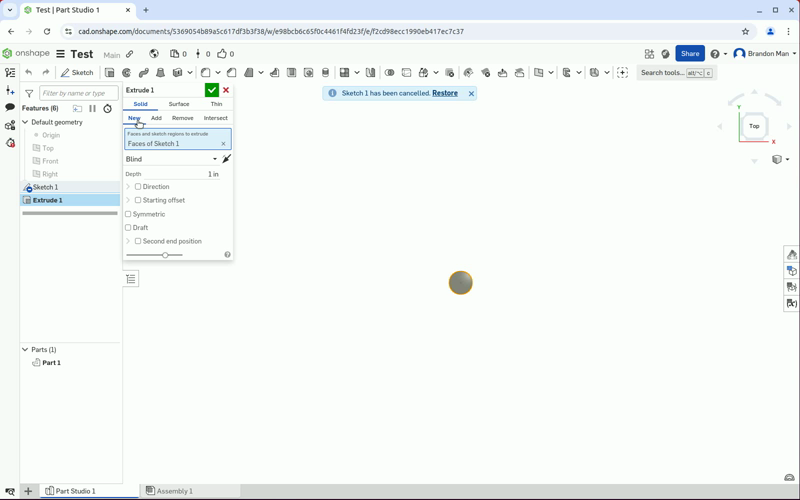
key(tab, 4)
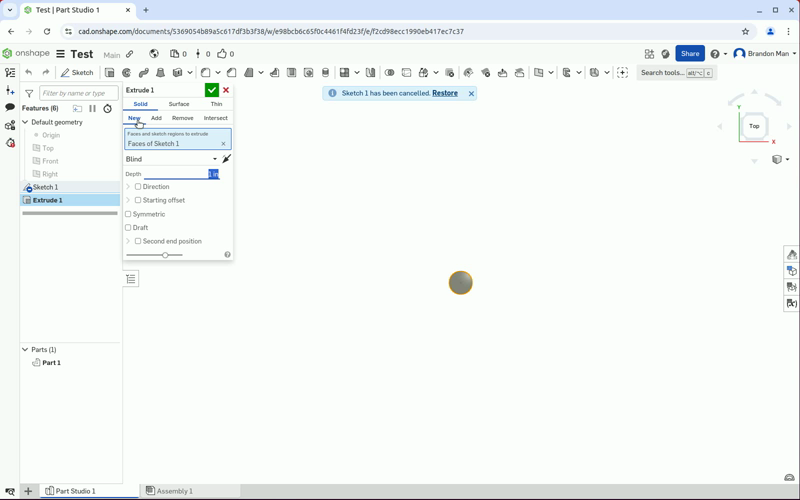
text(15.405)
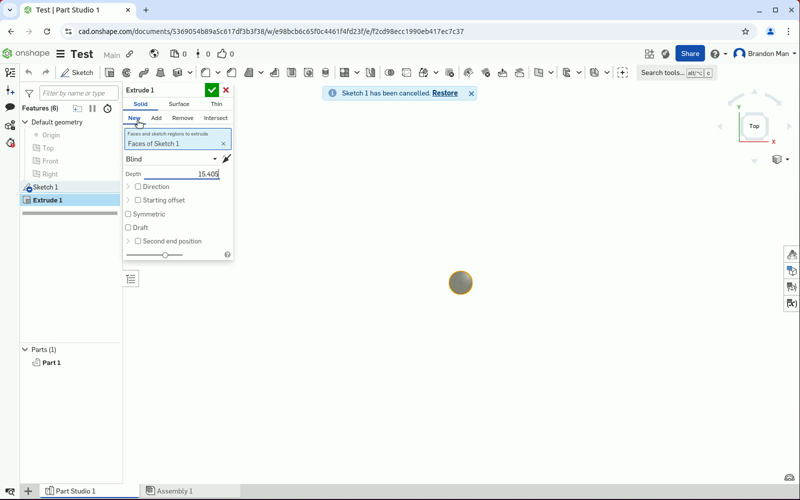
key(enter)
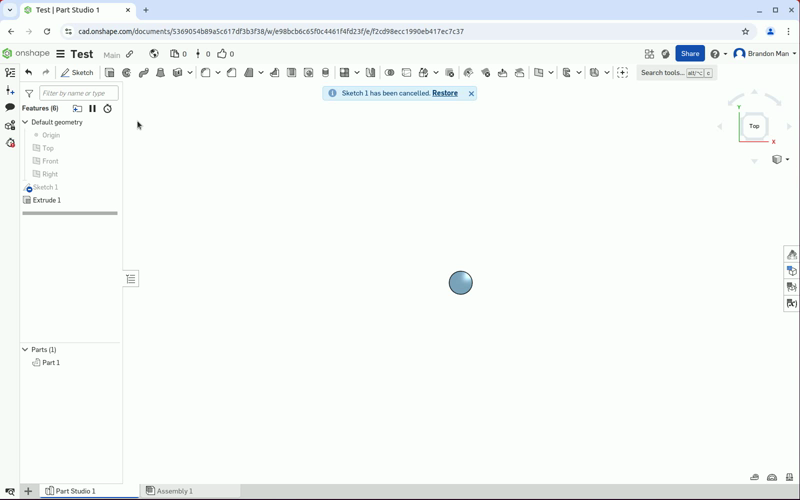
key(shift+h)
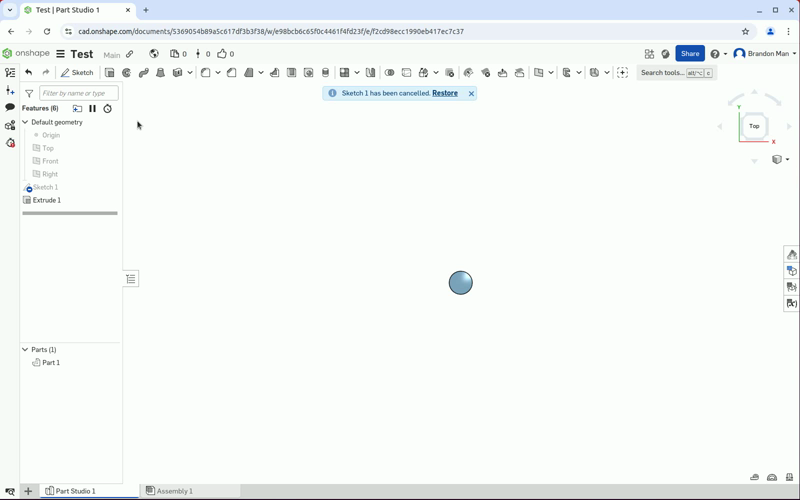
key(shift+h)
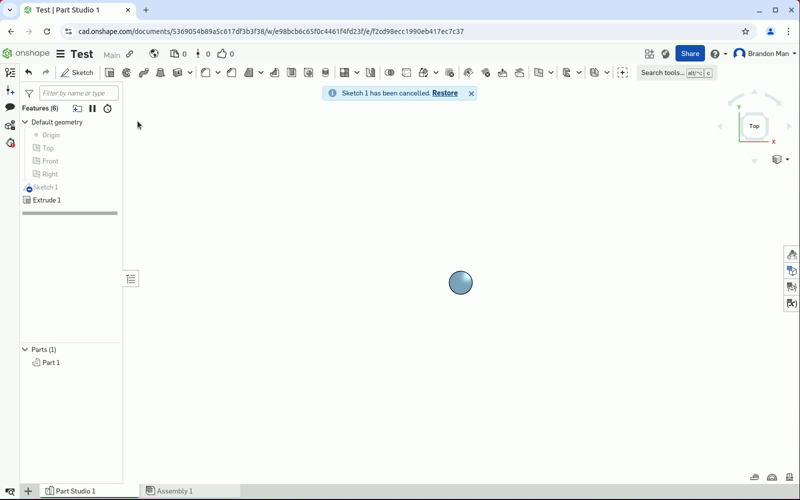
mouse_move(73, 189)
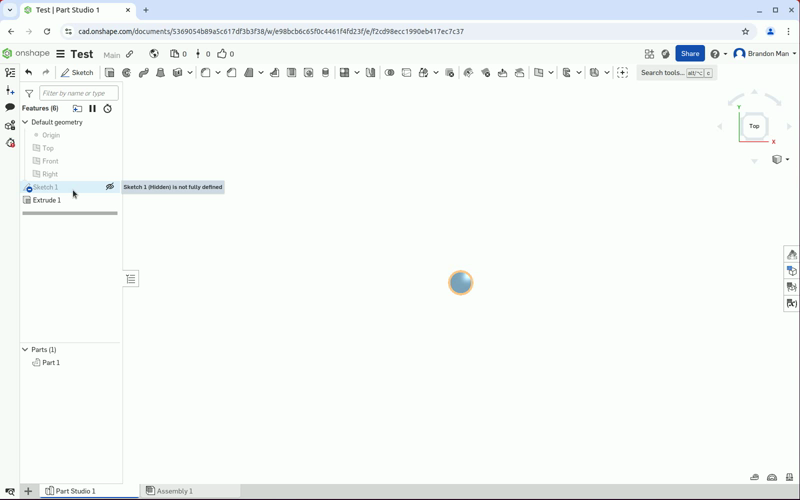
click(73, 189)
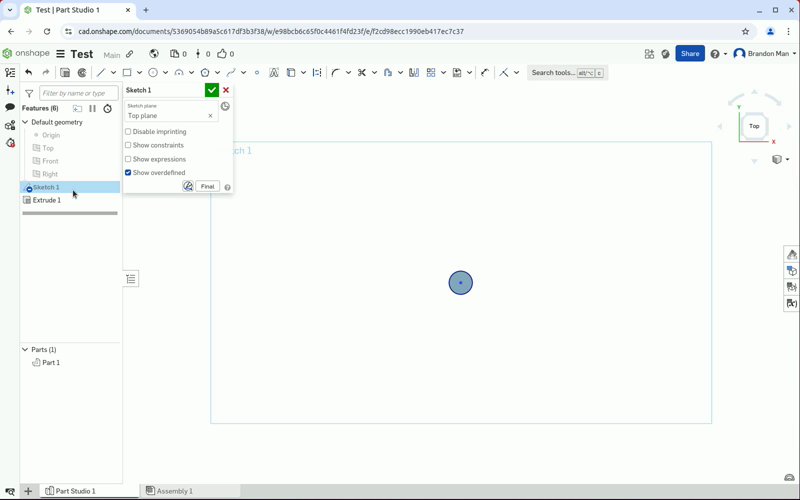
mouse_move(229, 92)
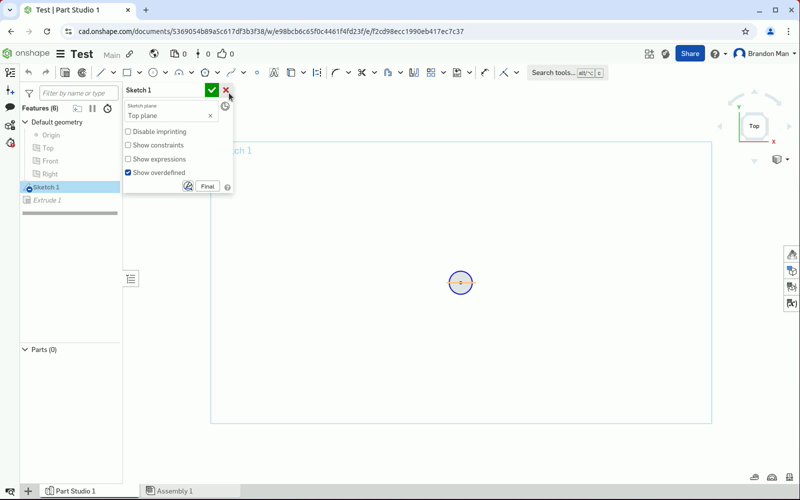
click(229, 92)
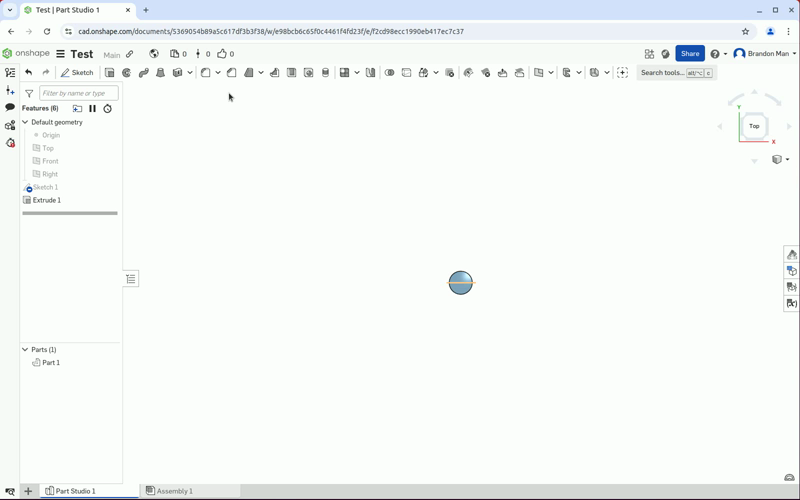
mouse_move(541, 75)
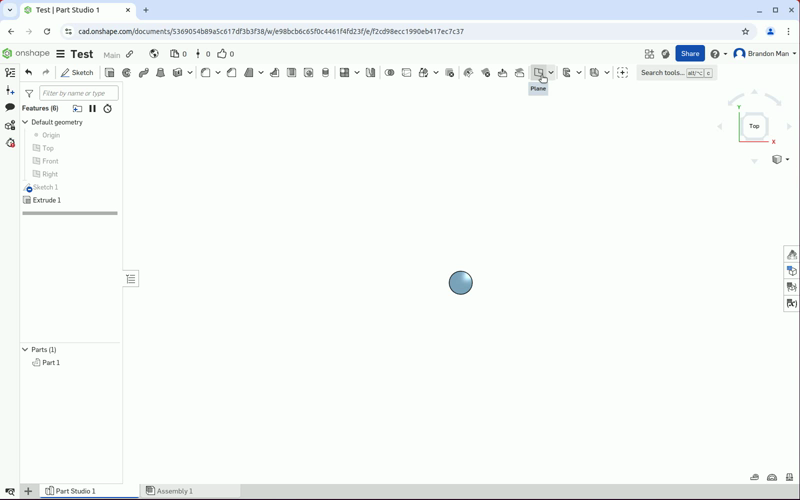
click(541, 75)
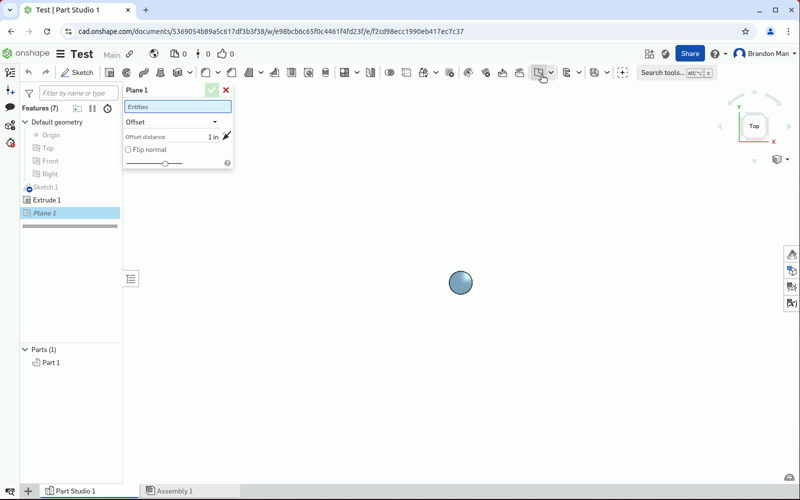
mouse_move(73, 150)
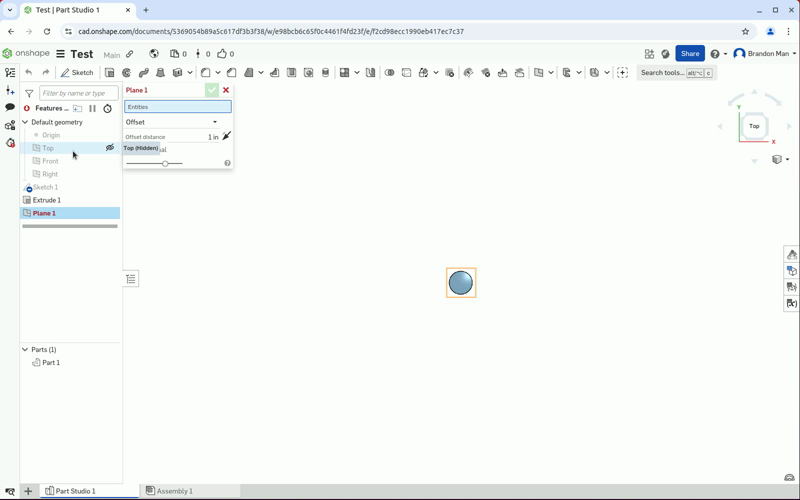
click(73, 150)
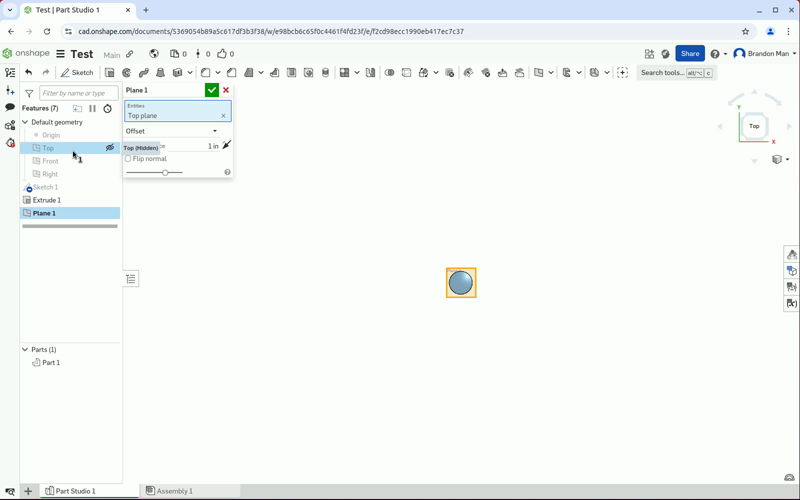
key(tab, 2)
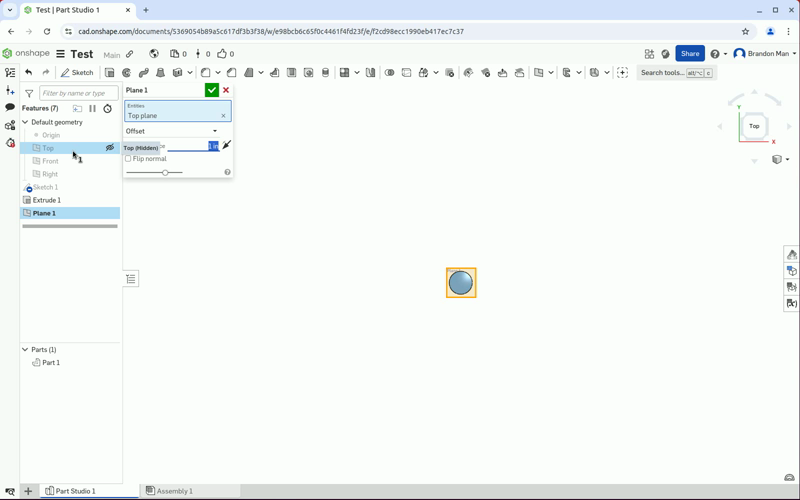
text(15.405)
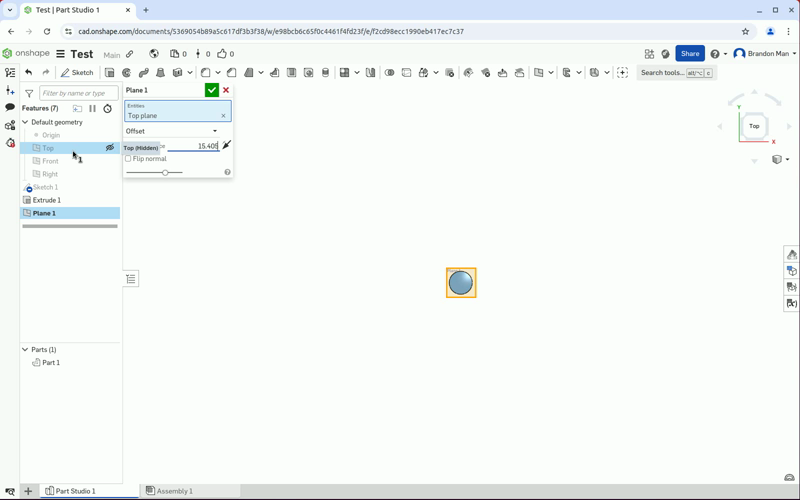
key(enter, 2)
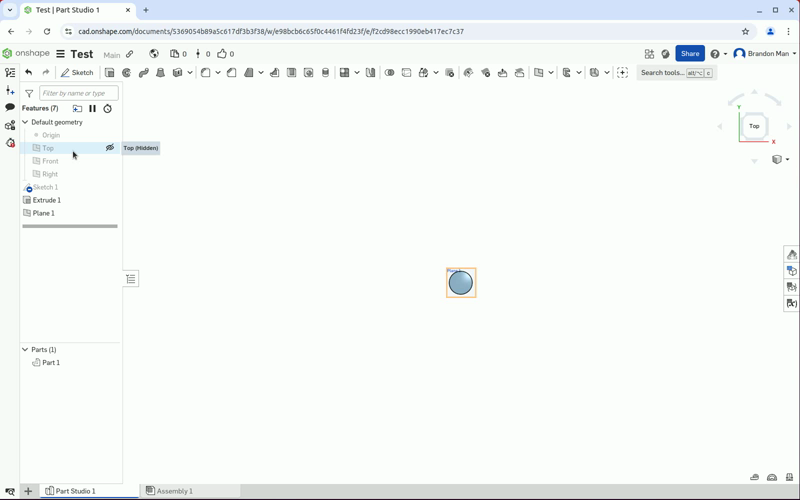
key(shift+s)
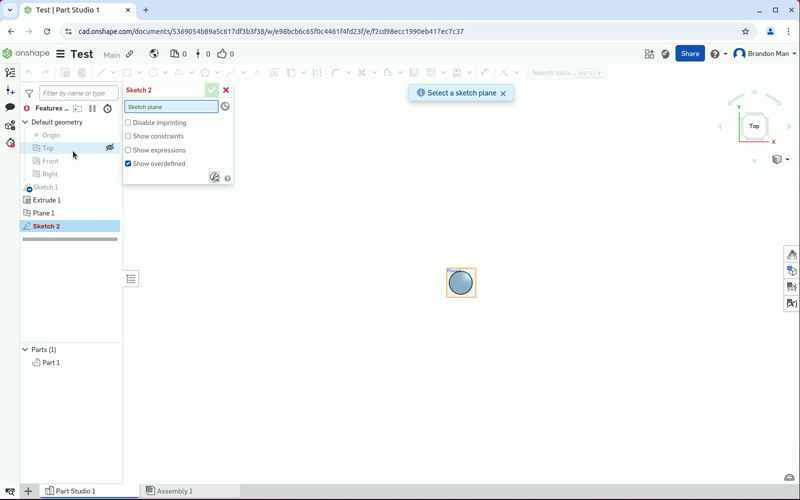
mouse_move(73, 215)
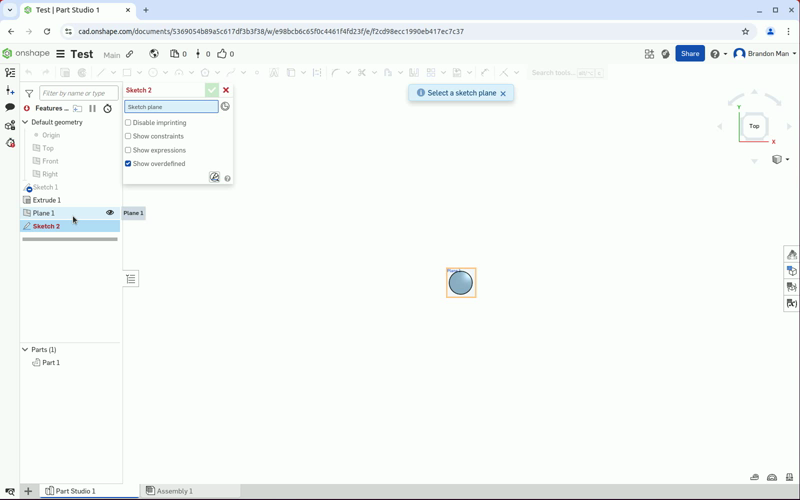
click(73, 215)
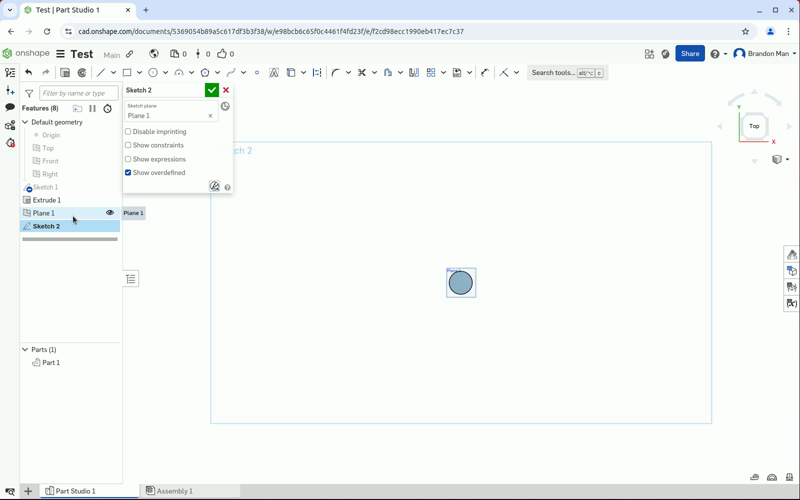
mouse_move(73, 352)
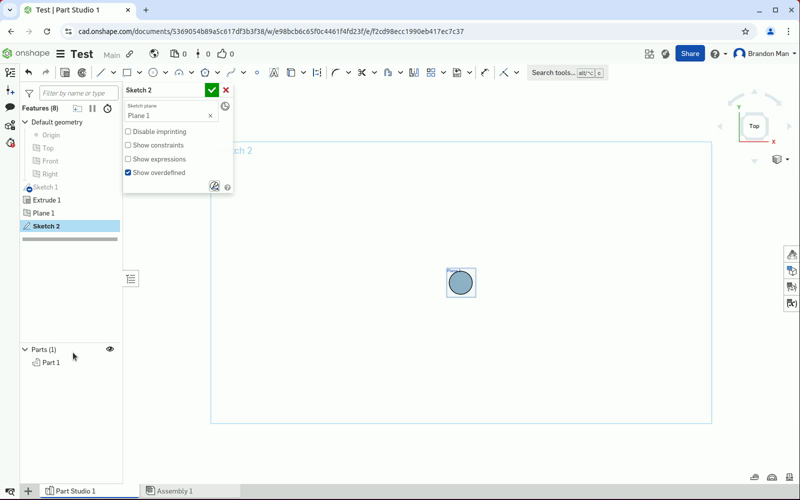
key(y)
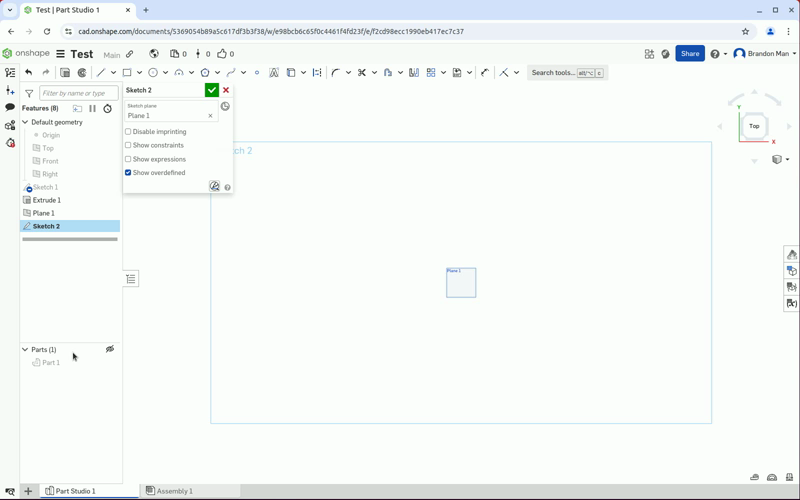
key(c)
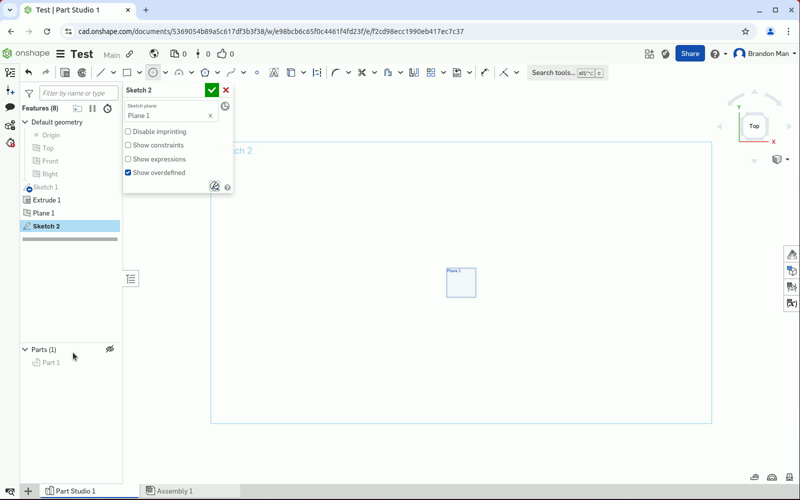
key_down(shift)
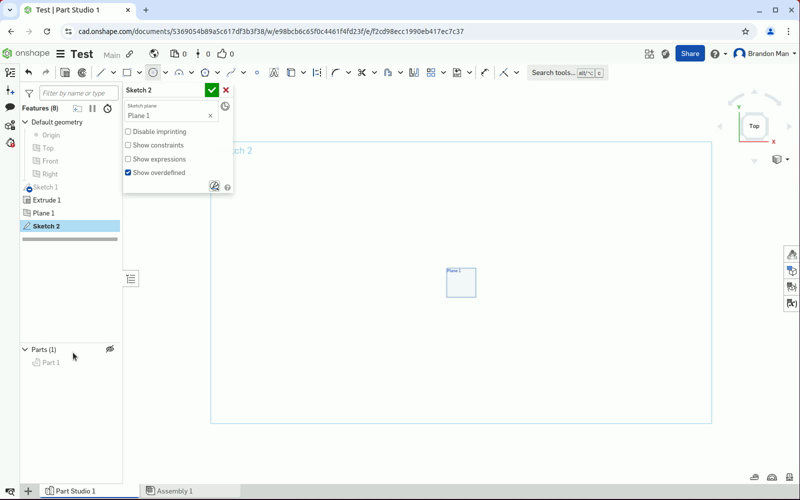
mouse_move(455, 282)
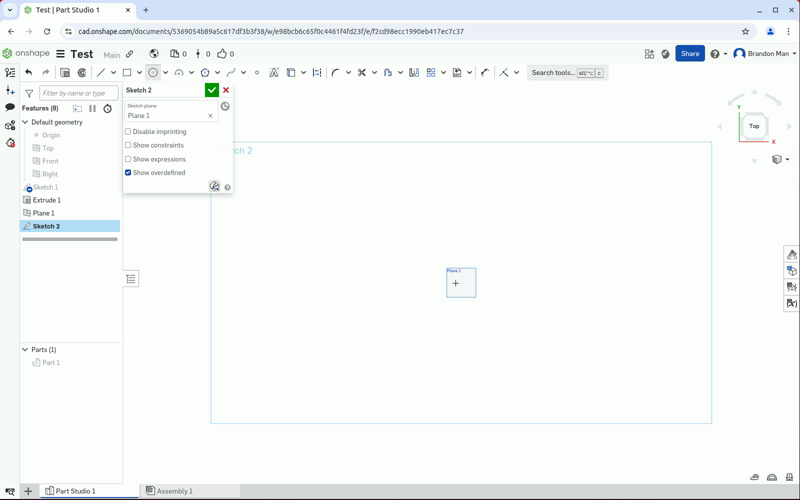
click(455, 282)
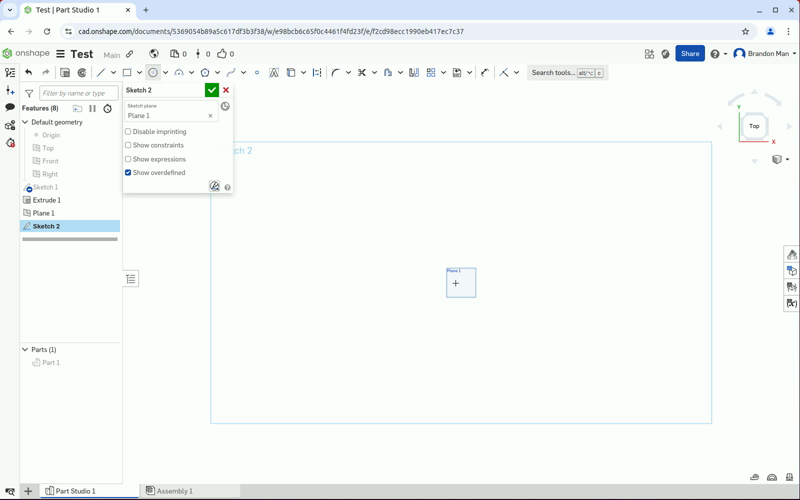
key_up(shift)
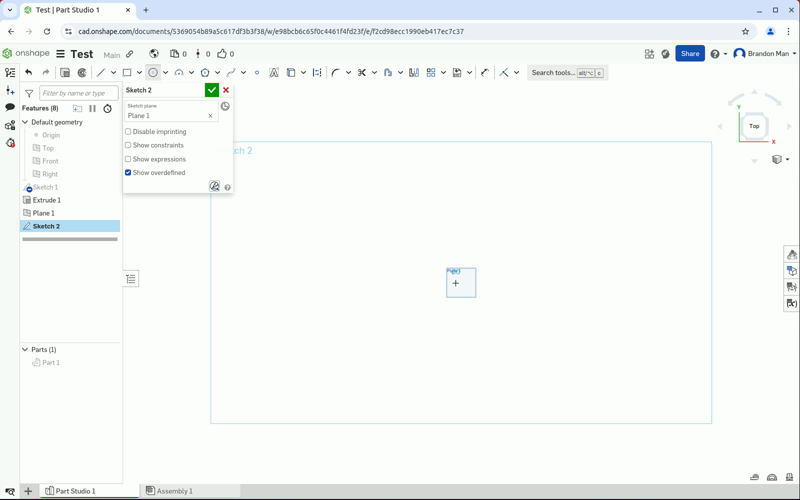
mouse_move(459, 282)
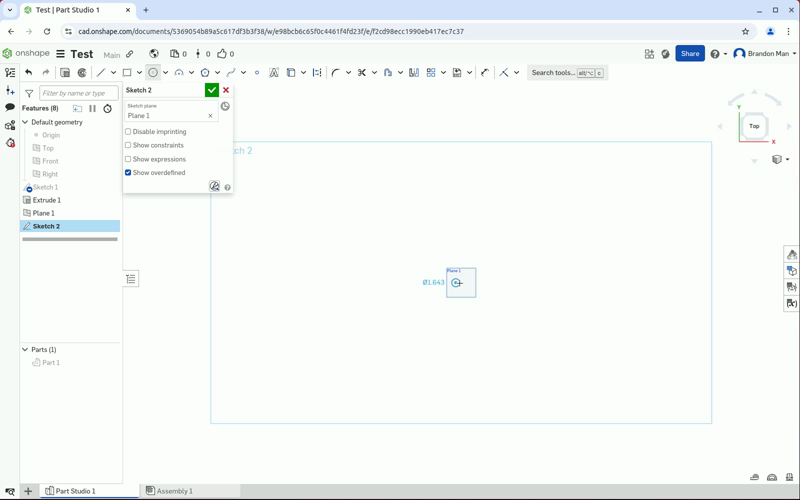
click(459, 282)
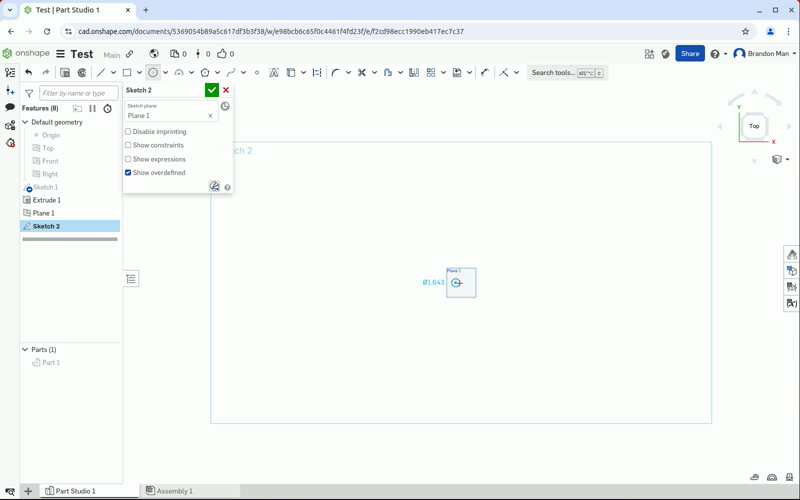
key(esc)
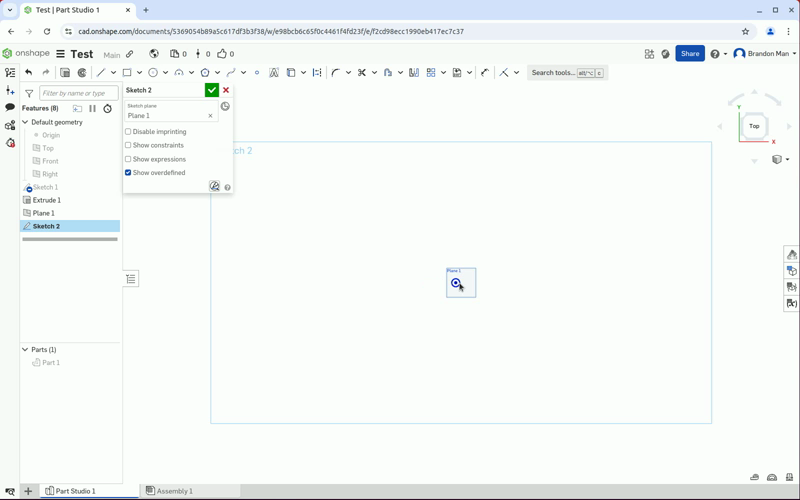
mouse_move(457, 282)
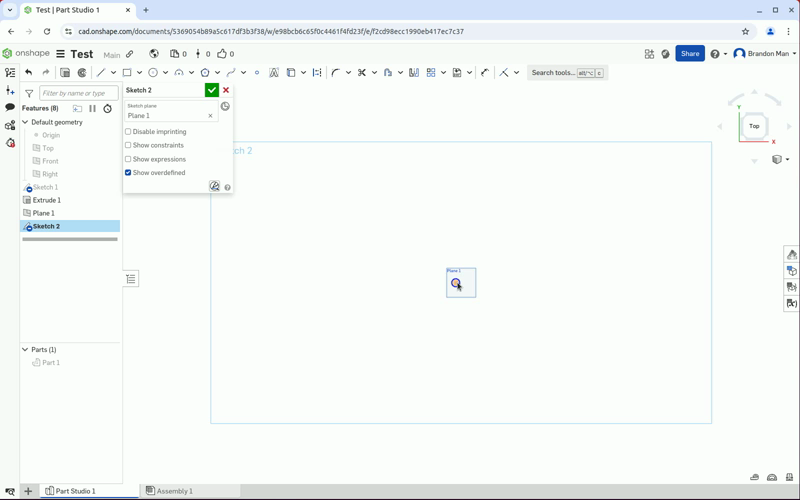
scroll(6)
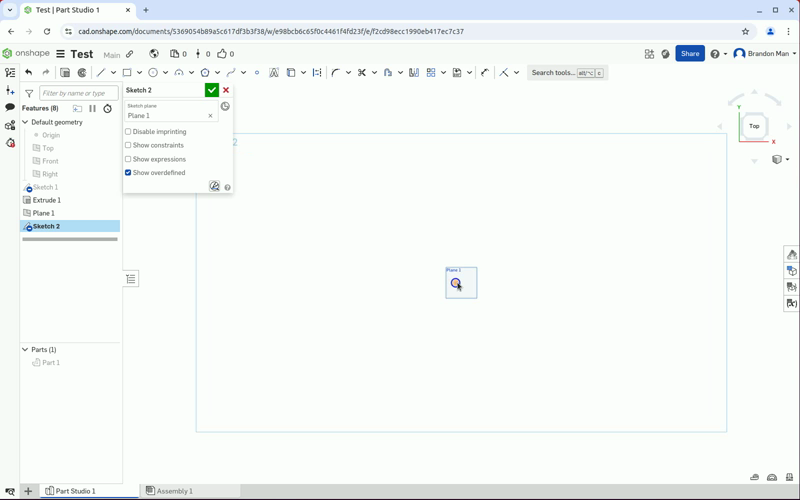
scroll(6)
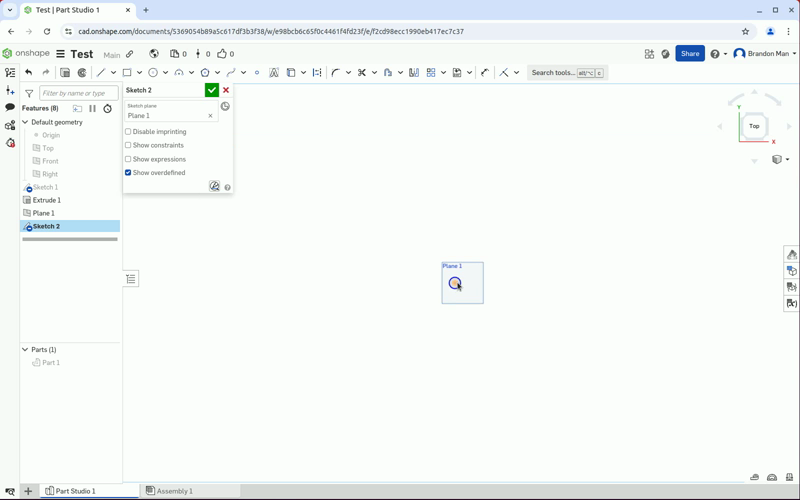
scroll(6)
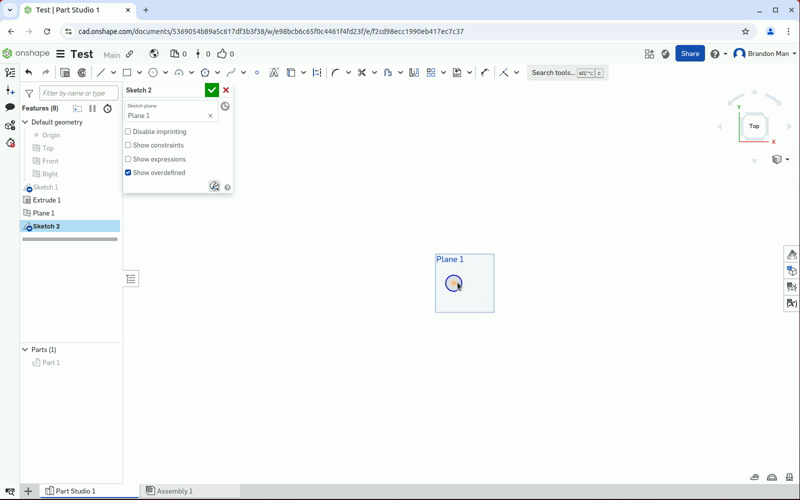
scroll(6)
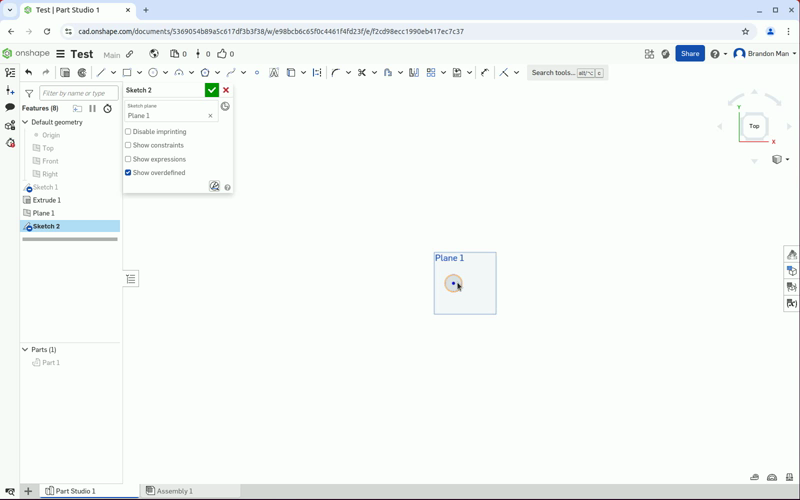
scroll(6)
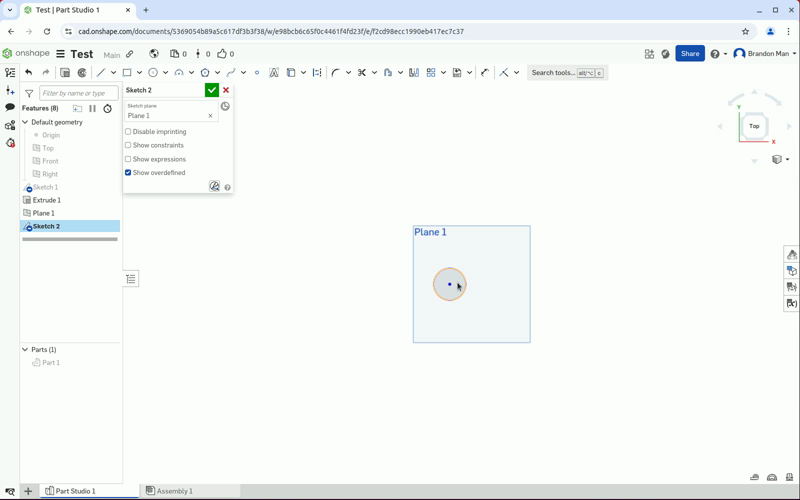
scroll(6)
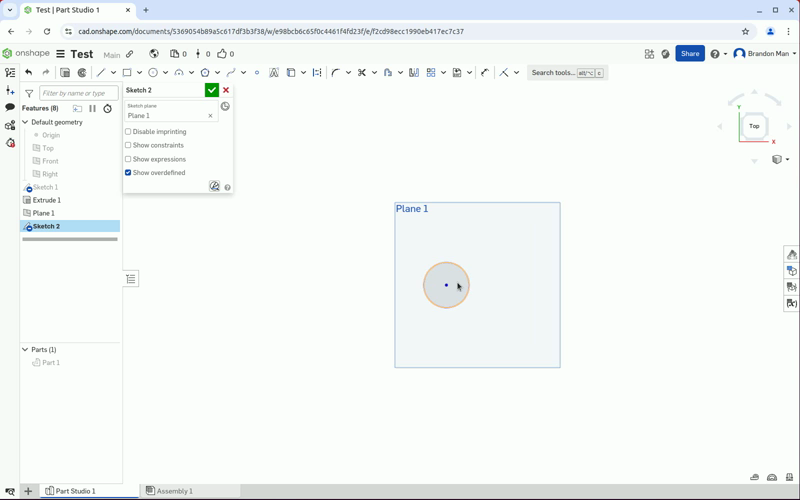
scroll(6)
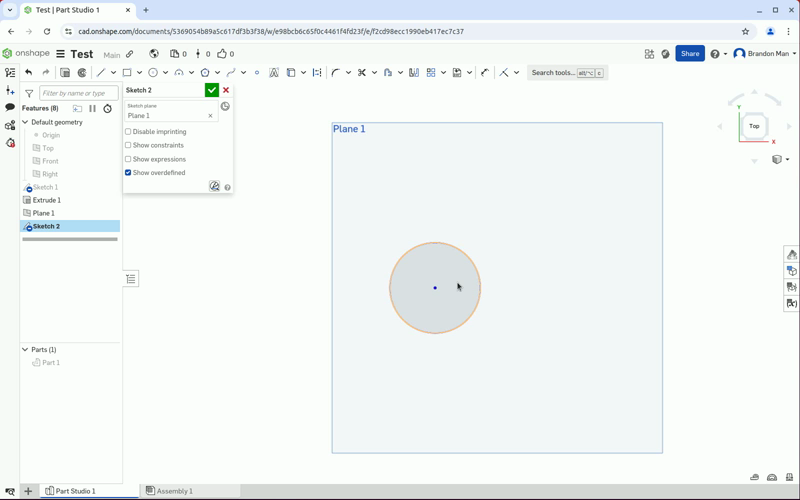
click(457, 282)
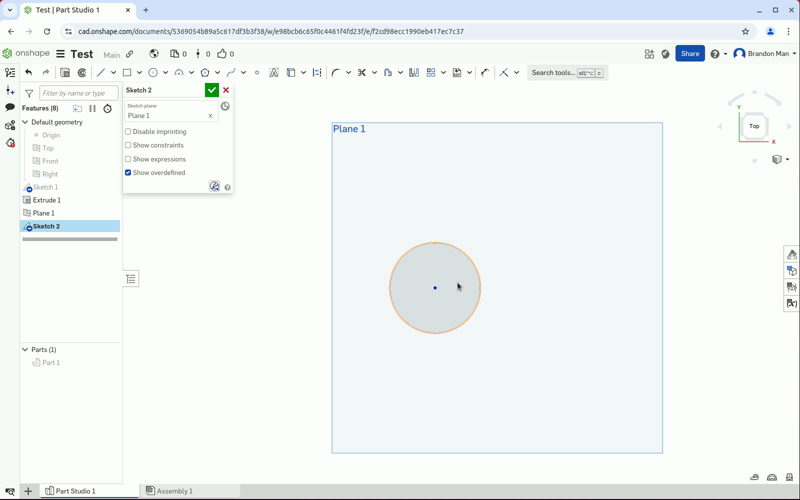
scroll(-6)
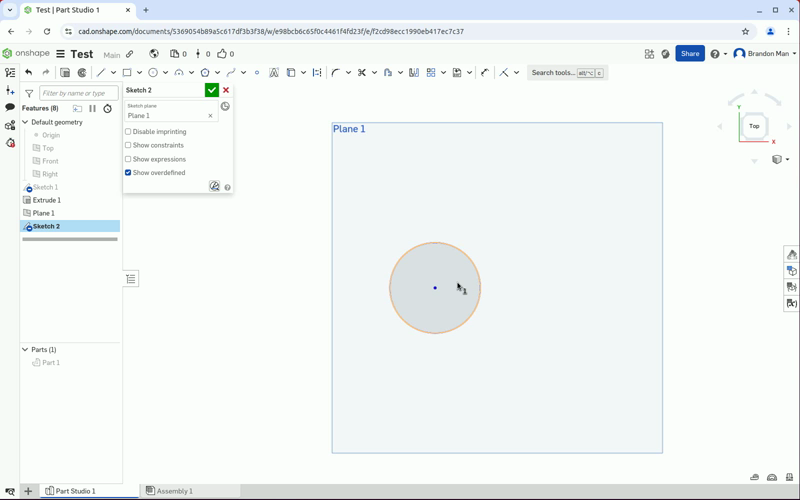
scroll(-6)
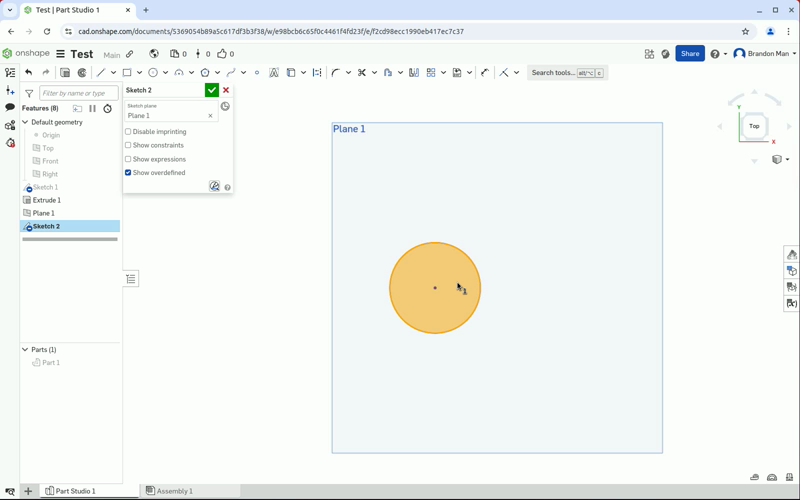
scroll(-6)
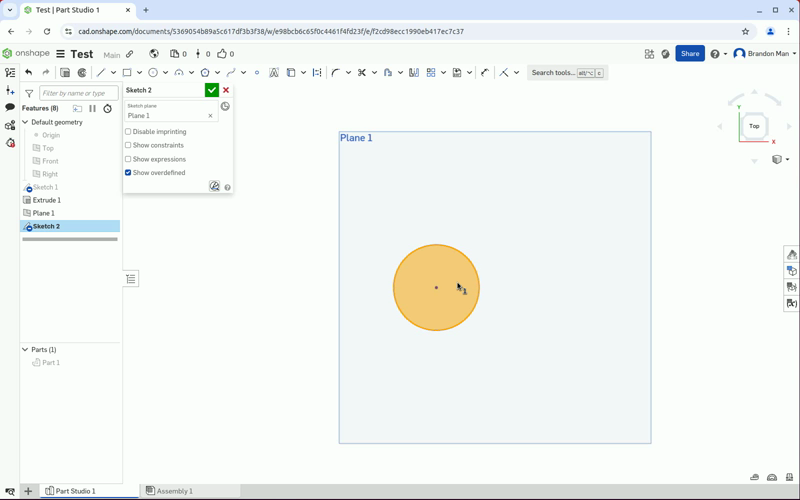
scroll(-6)
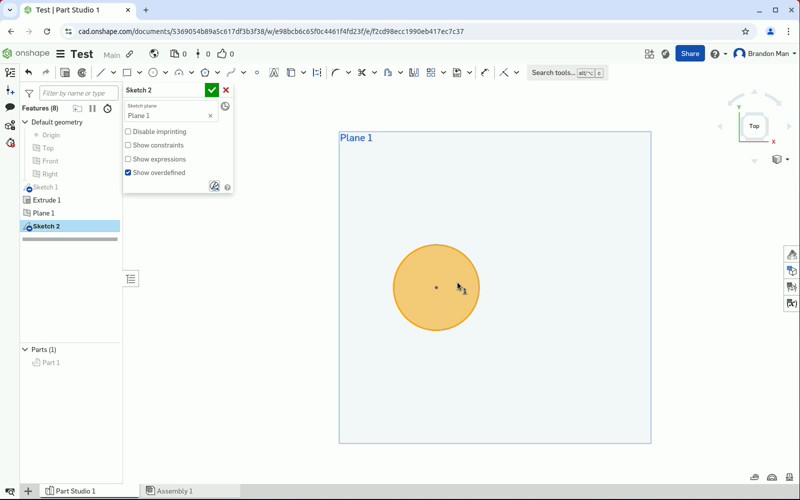
scroll(-6)
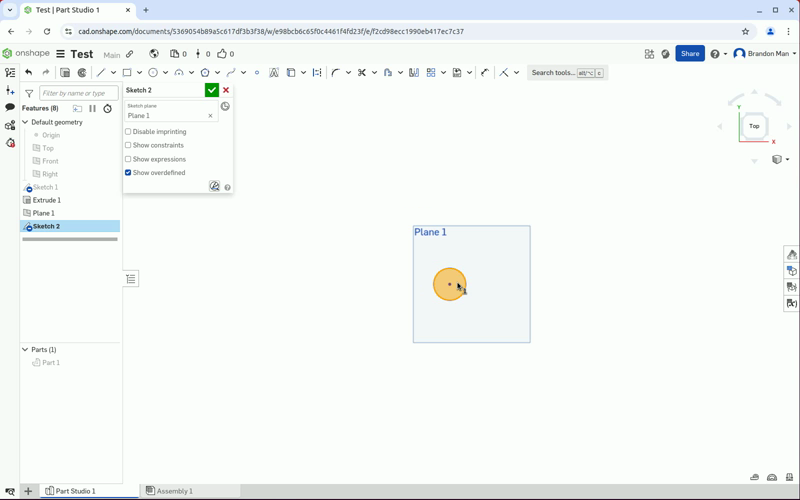
scroll(-6)
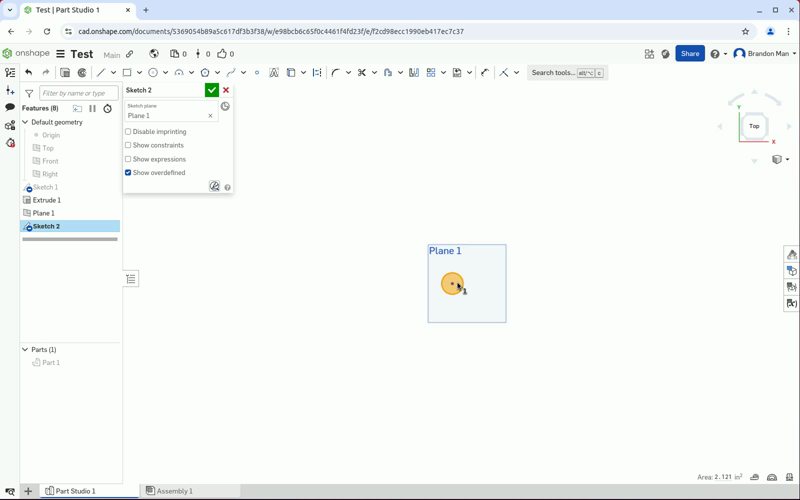
scroll(-6)
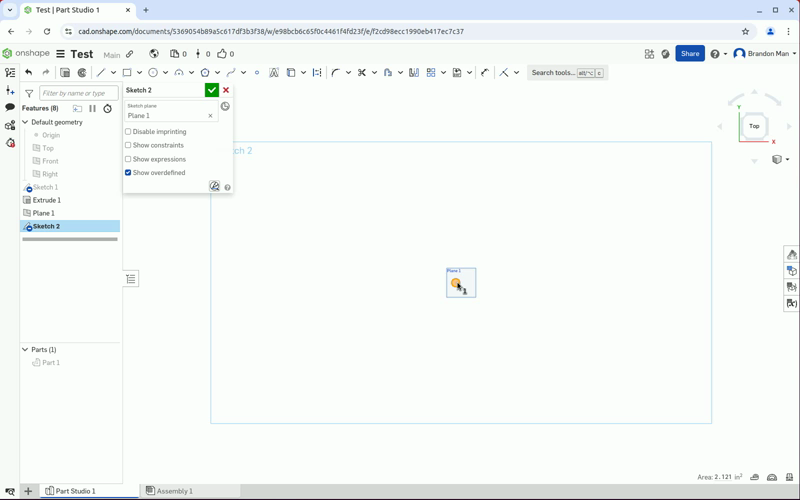
mouse_move(73, 352)
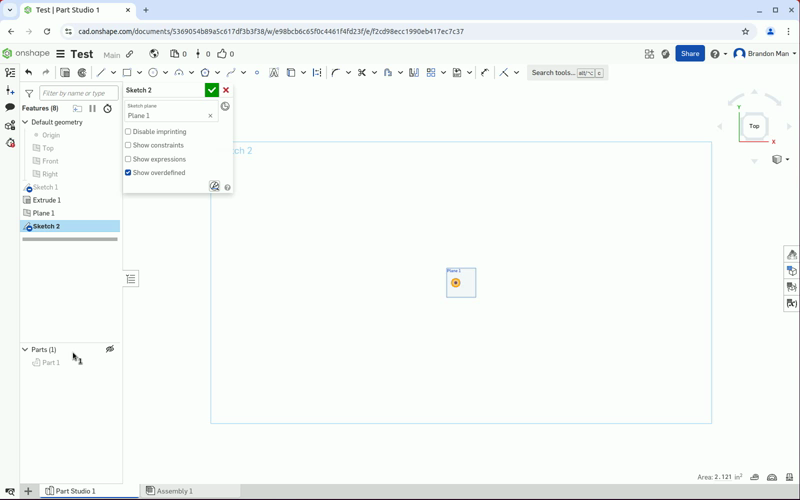
key(shift+y)
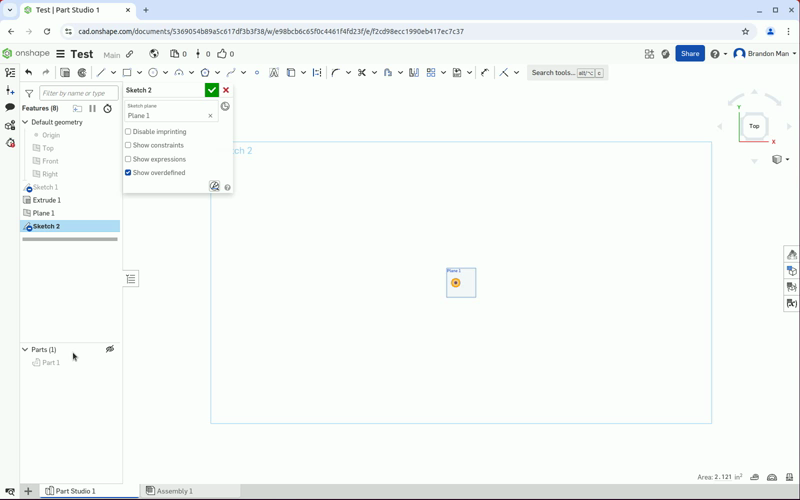
key(shift+e)
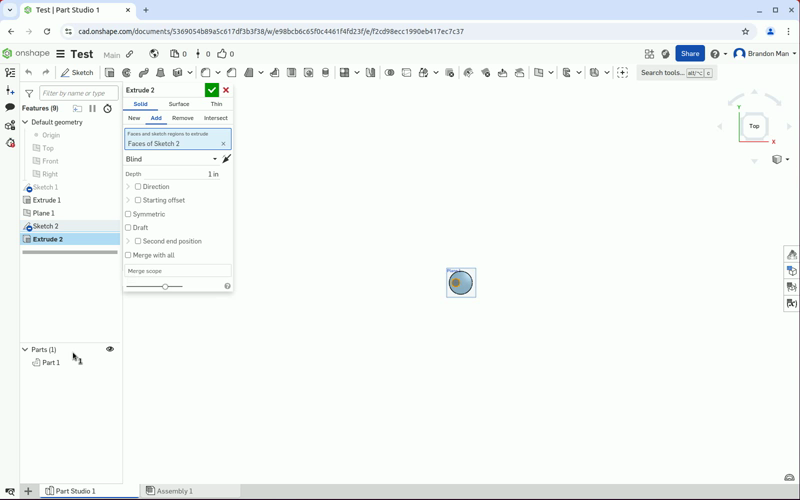
mouse_move(143, 106)
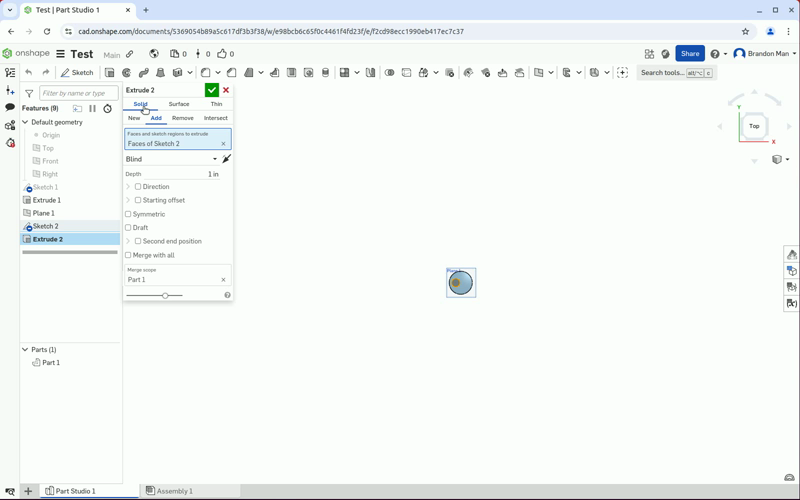
click(143, 106)
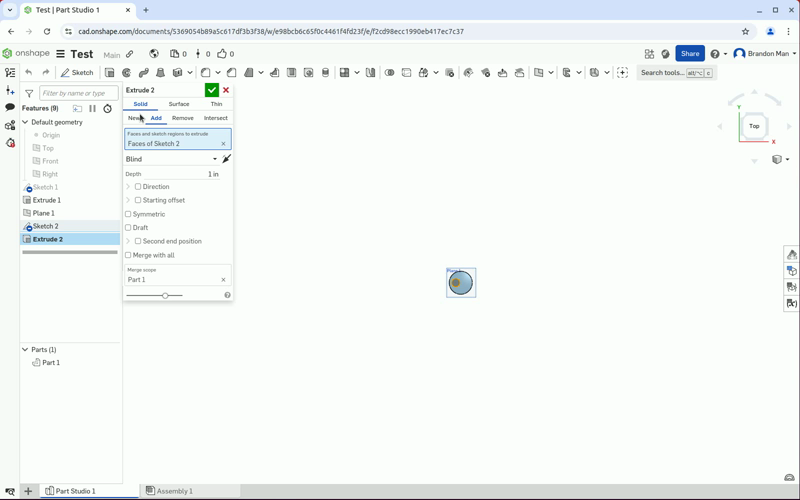
mouse_move(137, 120)
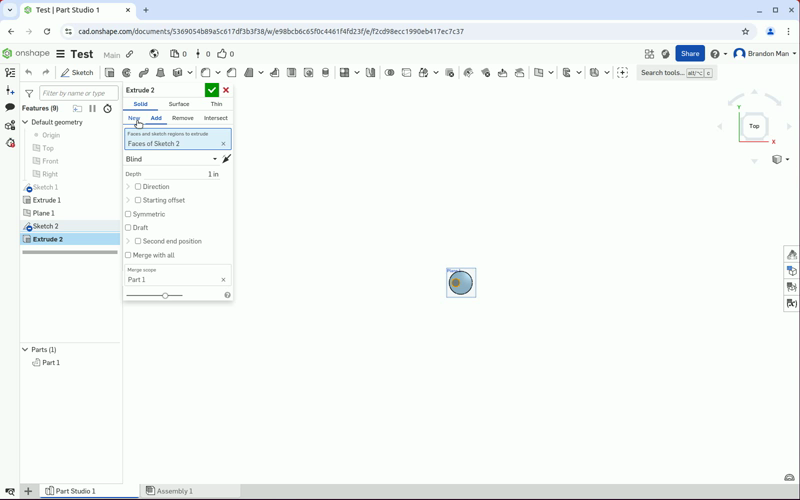
click(137, 120)
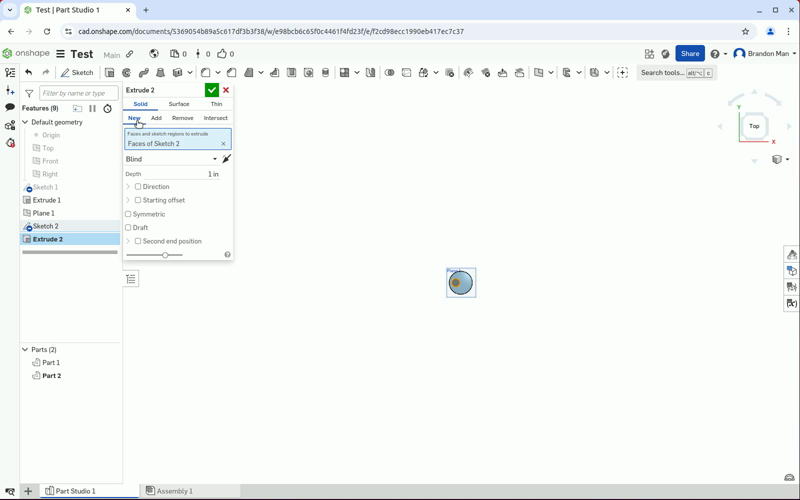
key(tab, 4)
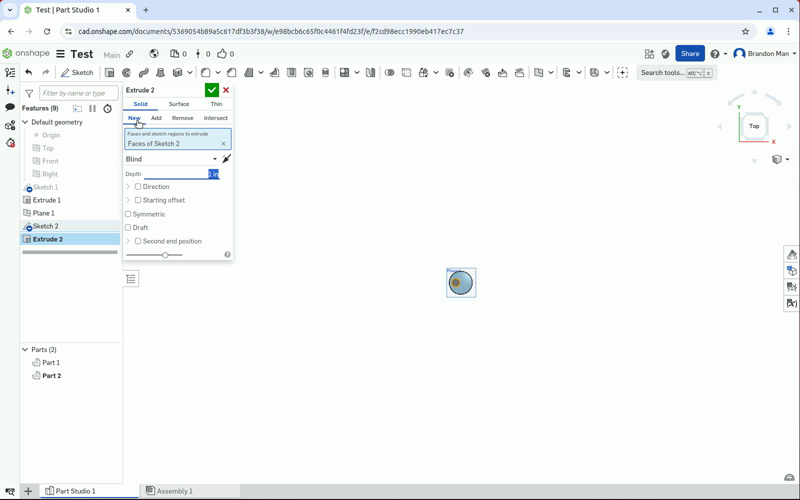
text(7.703)
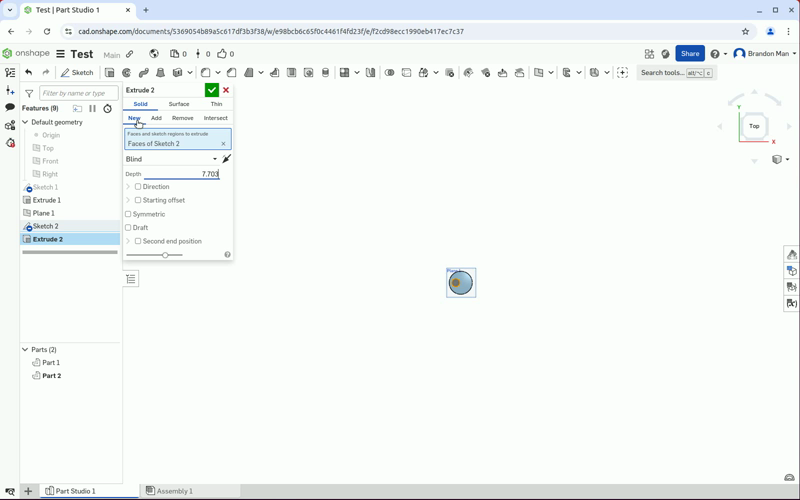
key(enter)
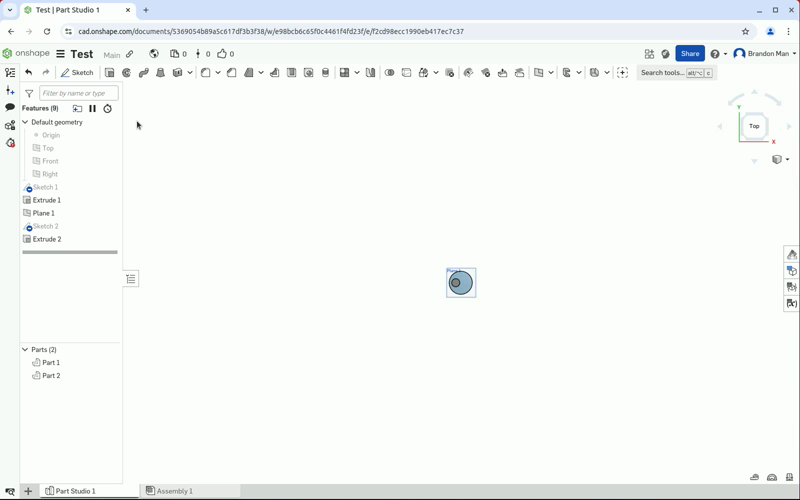
key(shift+h)
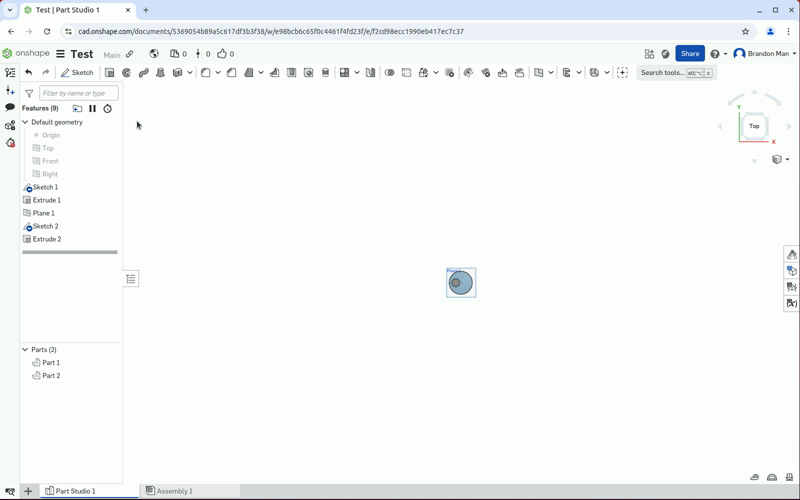
key(shift+h)
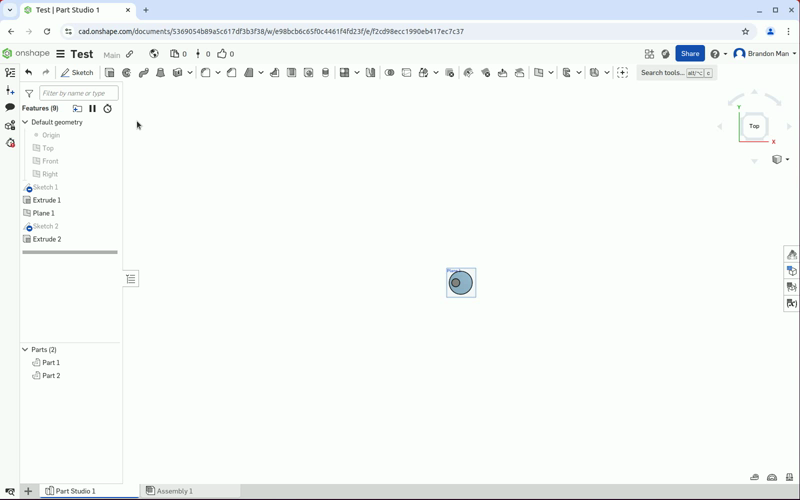
mouse_move(73, 189)
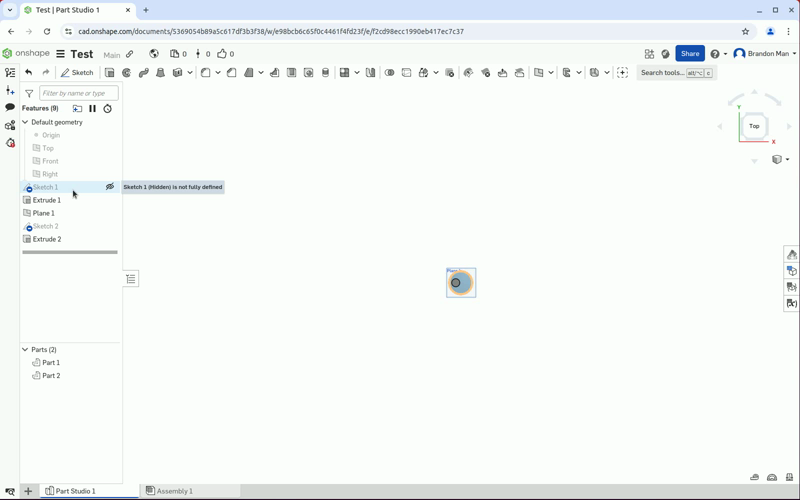
click(73, 189)
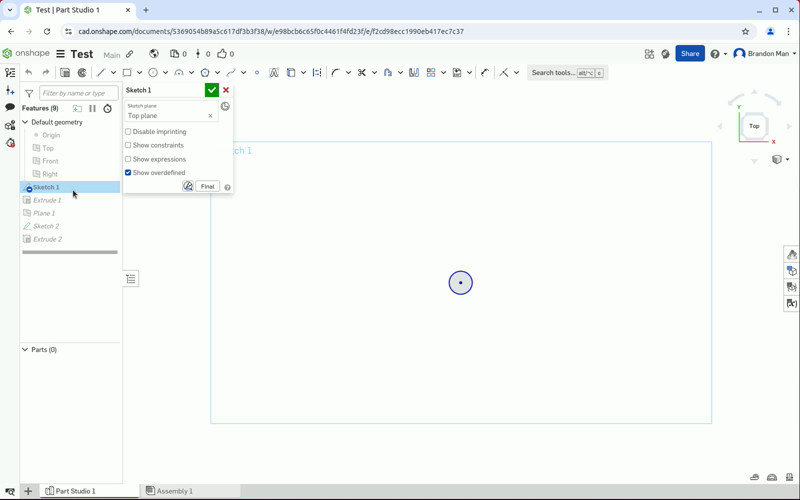
mouse_move(229, 92)
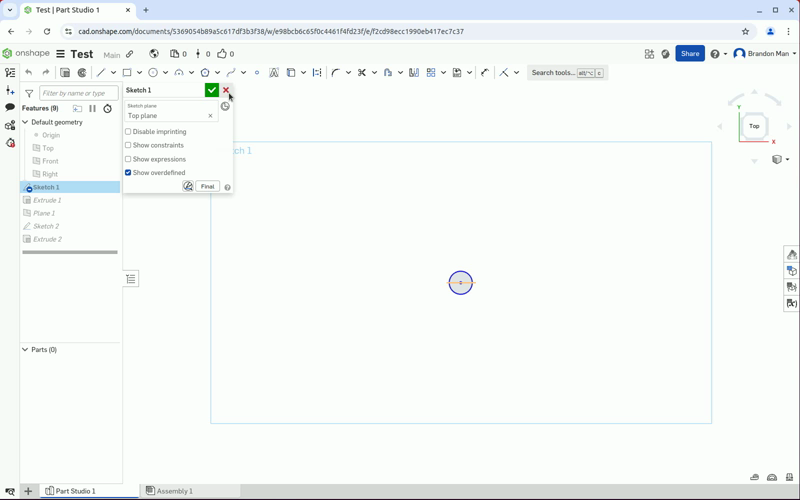
click(229, 92)
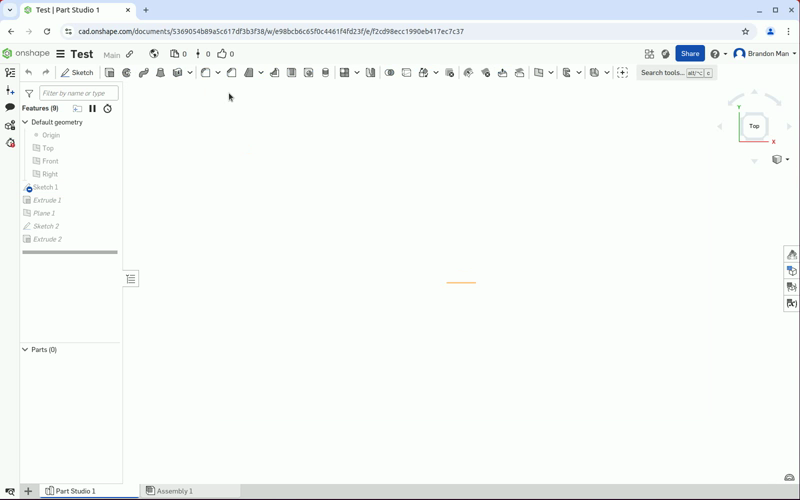
key(shift+s)
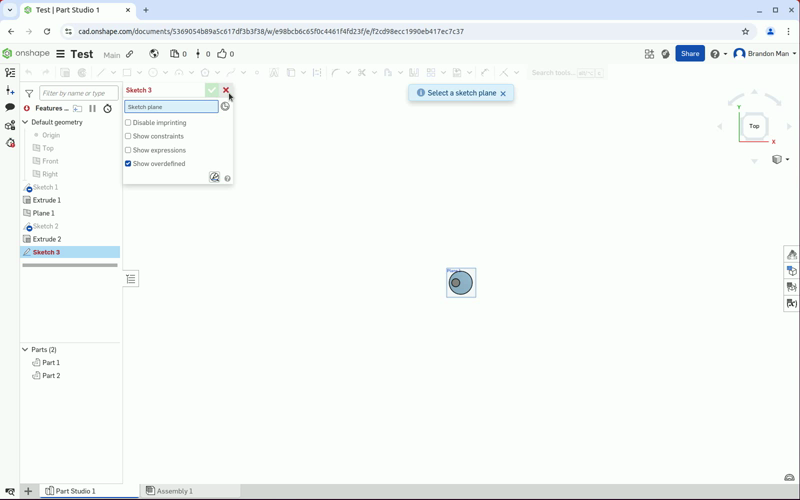
mouse_move(73, 215)
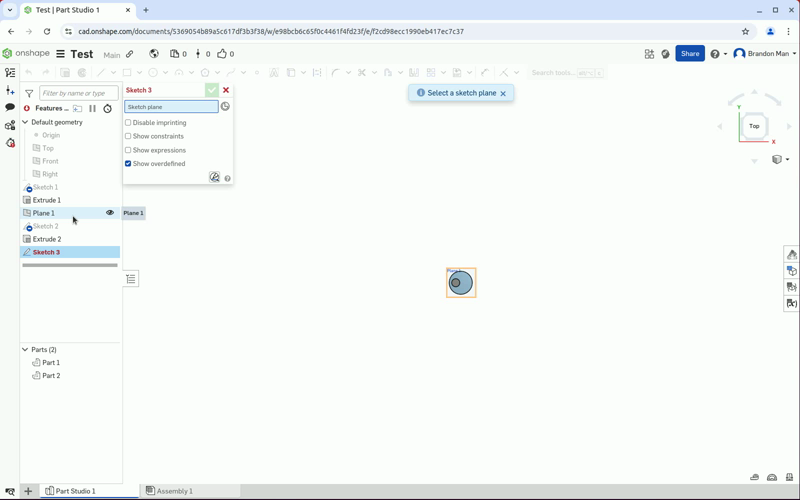
click(73, 215)
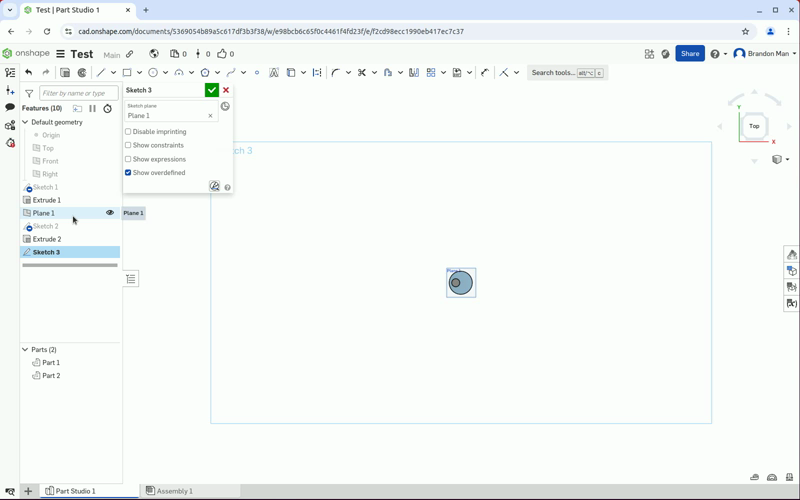
mouse_move(73, 352)
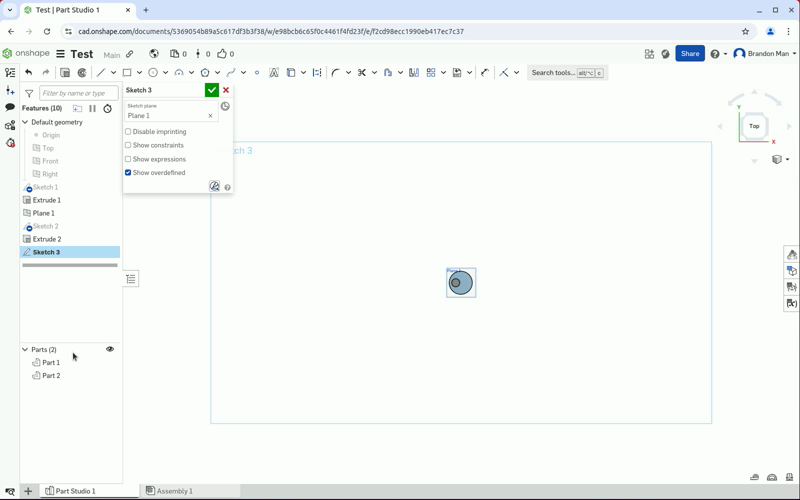
key(y)
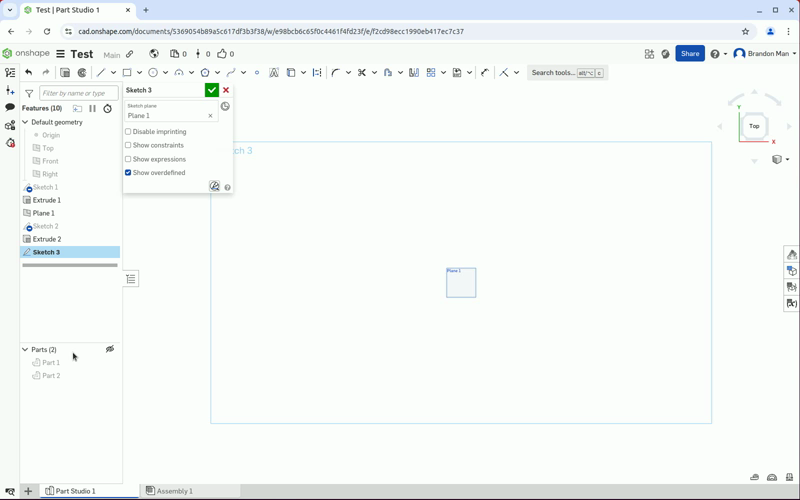
key(c)
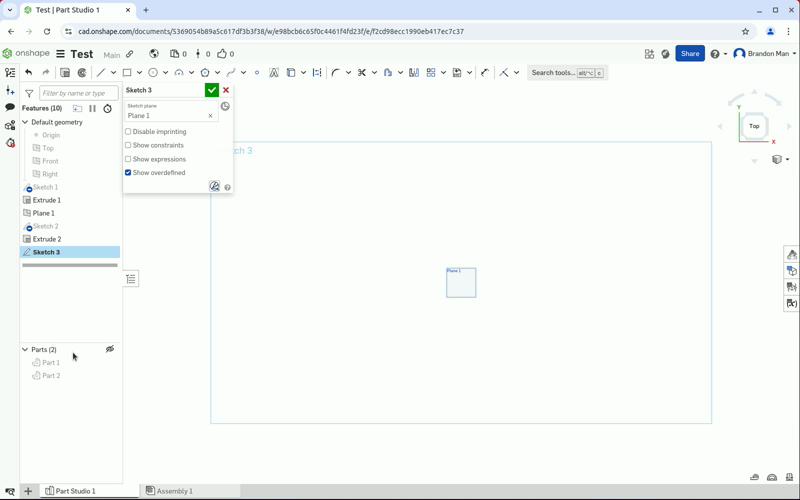
key_down(shift)
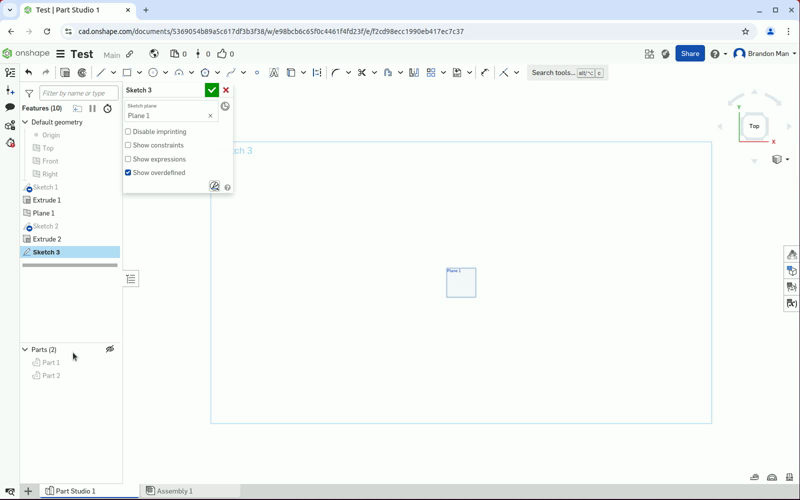
mouse_move(467, 282)
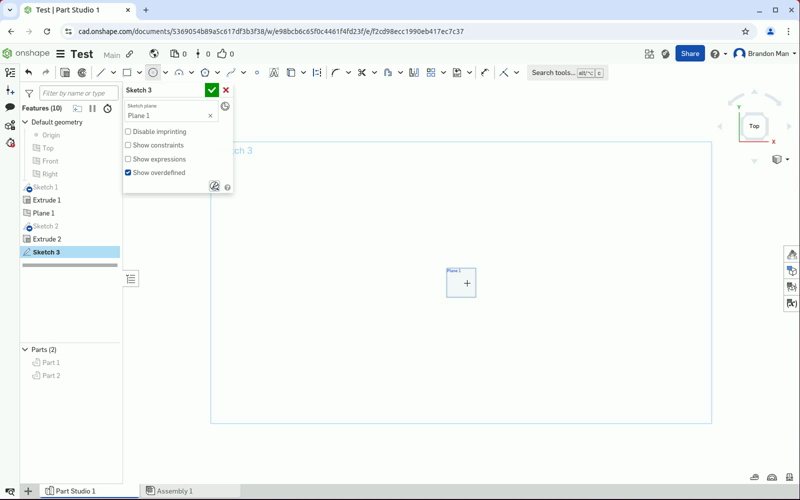
click(467, 282)
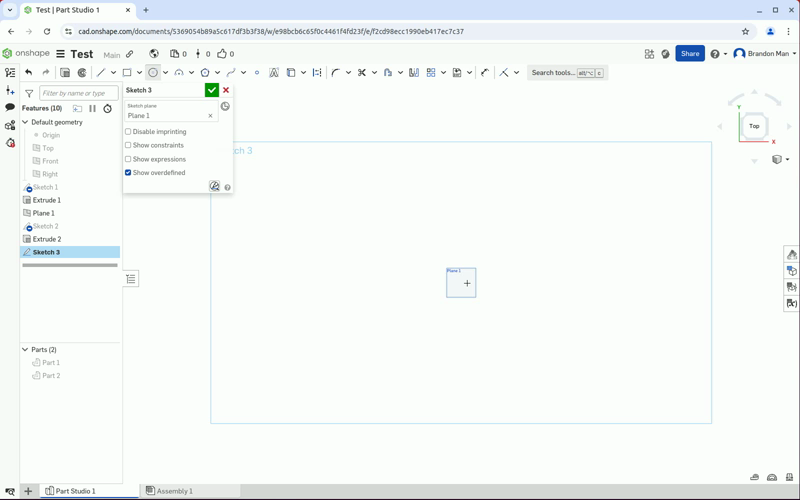
key_up(shift)
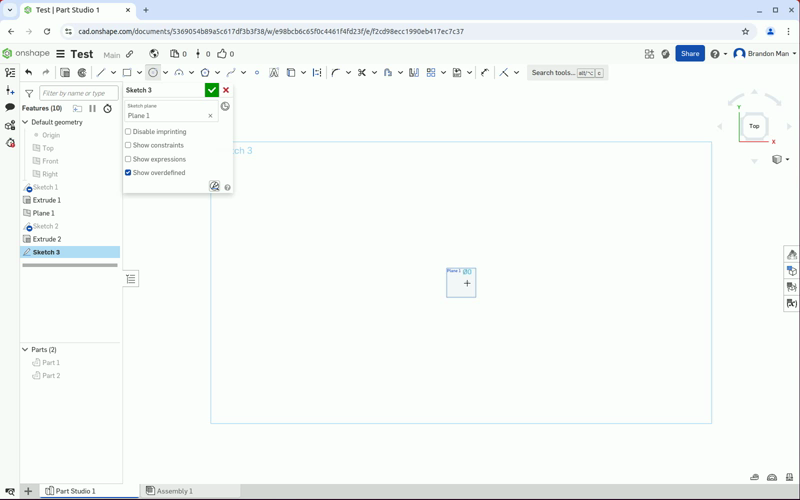
mouse_move(471, 282)
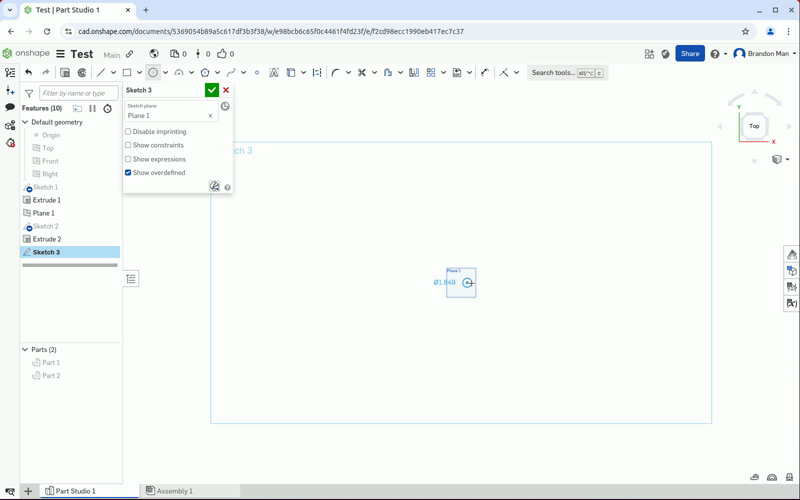
click(471, 282)
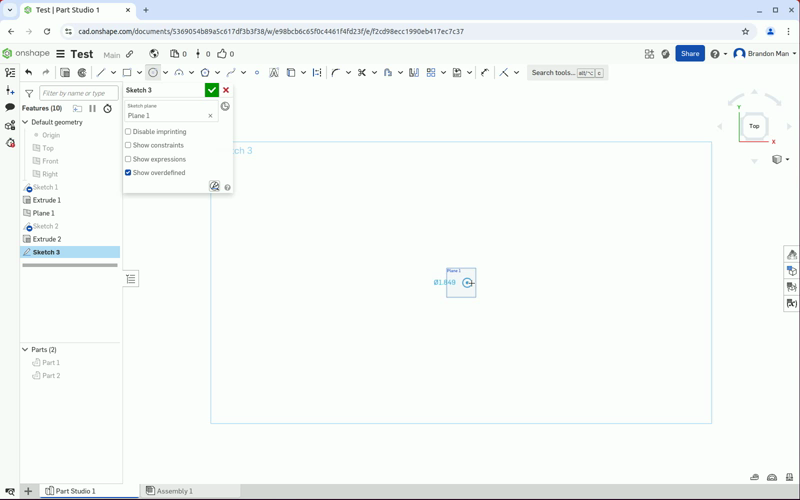
key(esc)
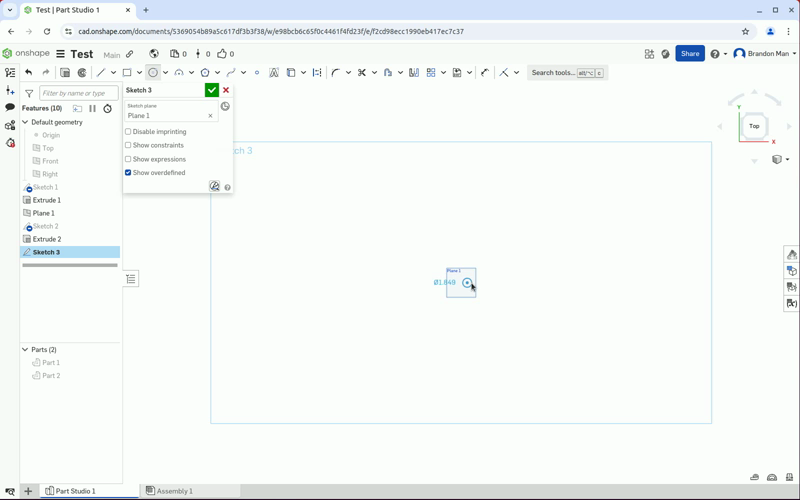
mouse_move(465, 282)
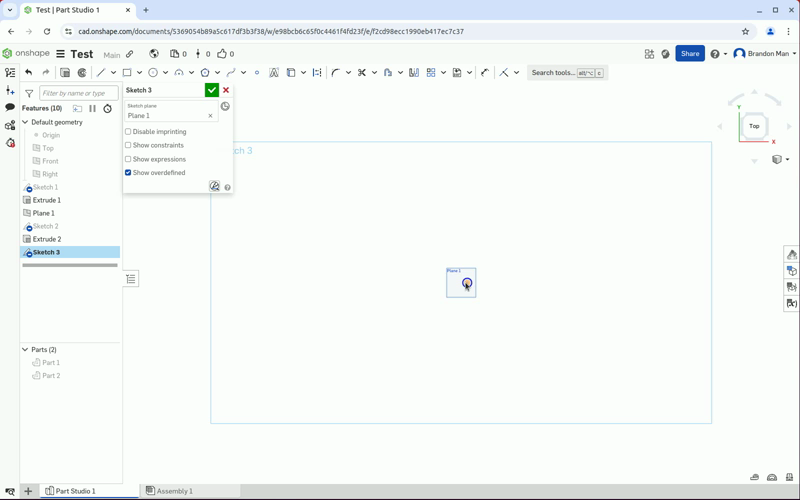
scroll(6)
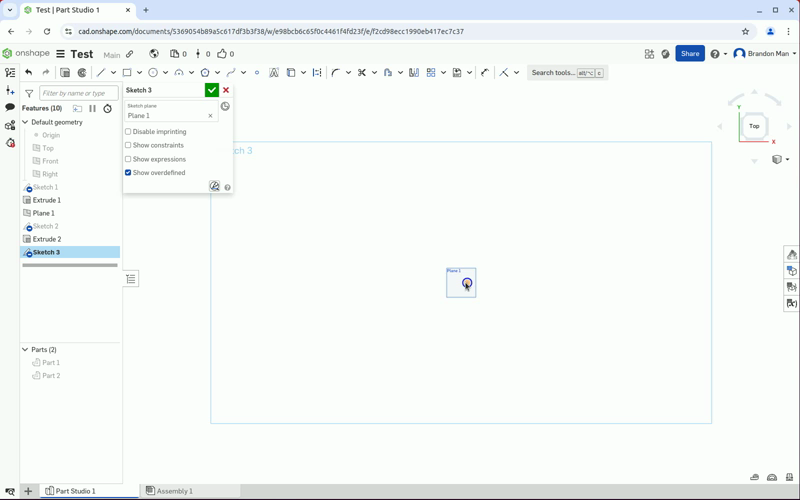
scroll(6)
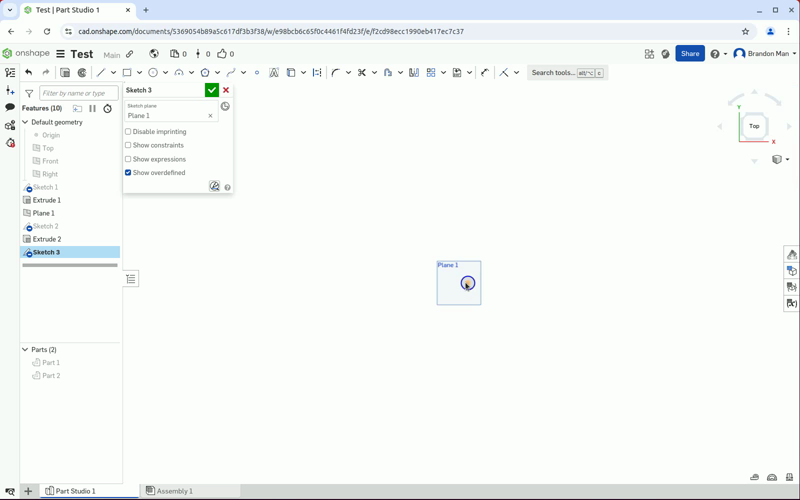
scroll(6)
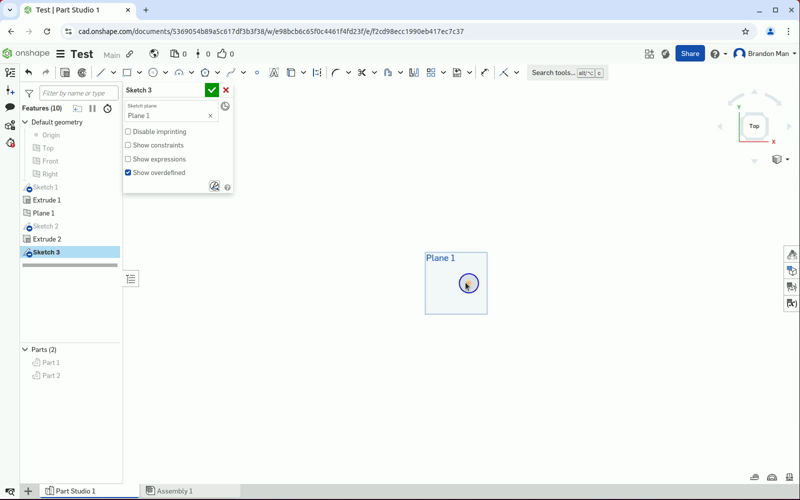
scroll(6)
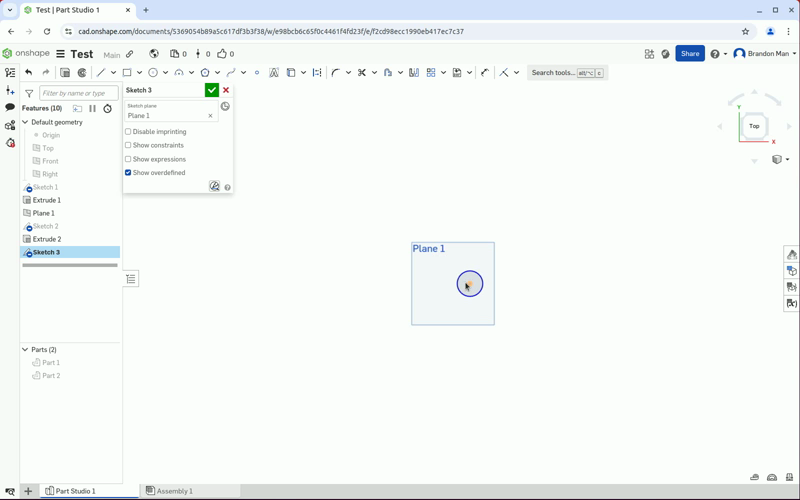
scroll(6)
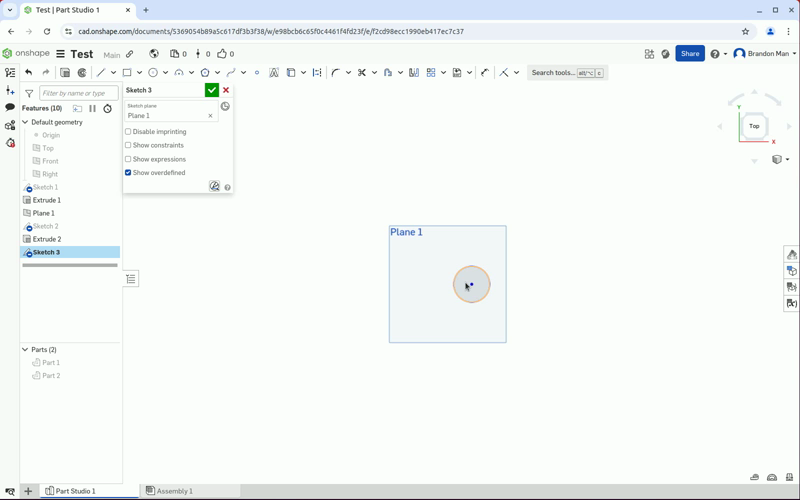
scroll(6)
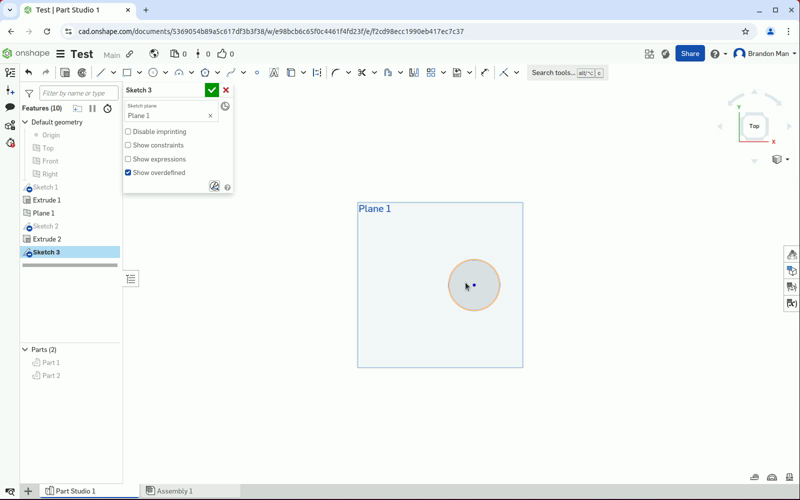
scroll(6)
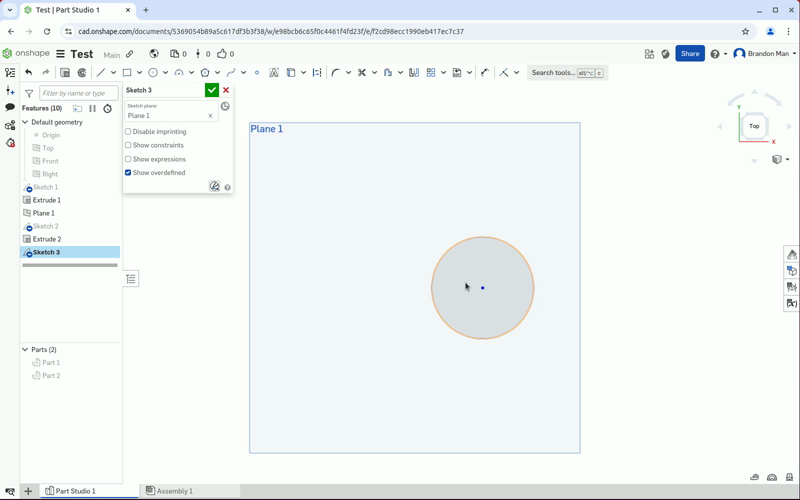
click(465, 282)
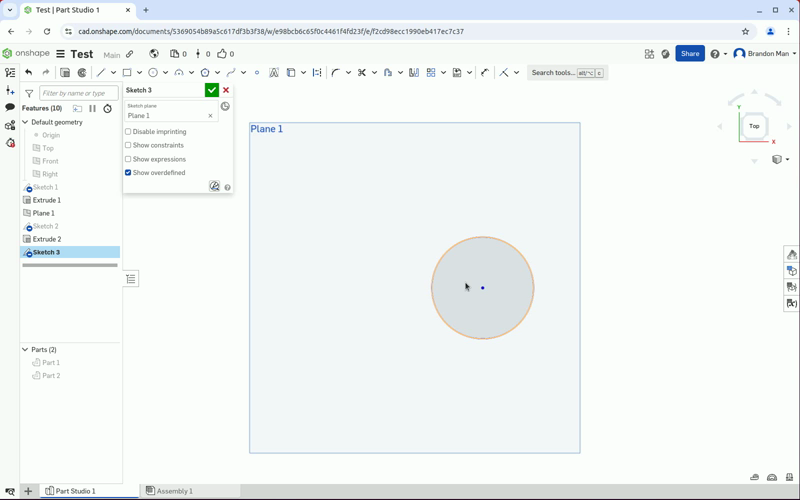
scroll(-6)
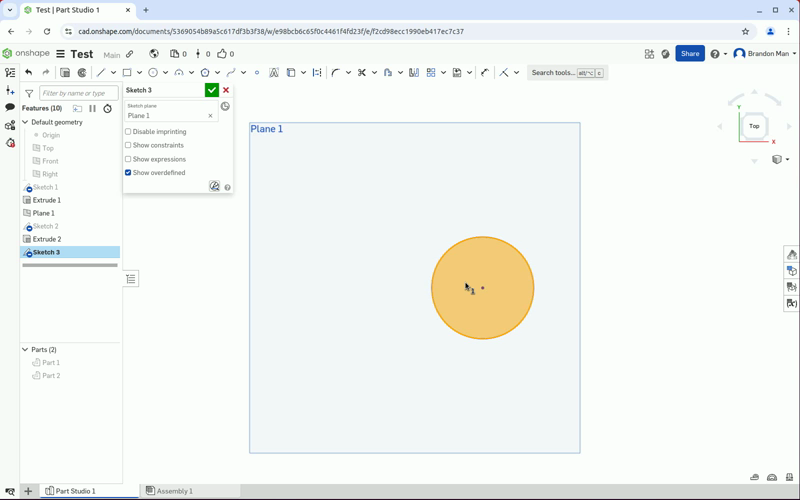
scroll(-6)
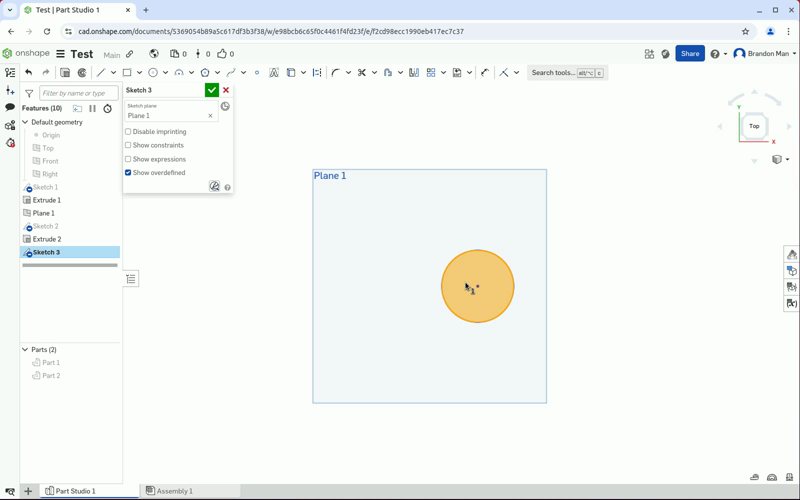
scroll(-6)
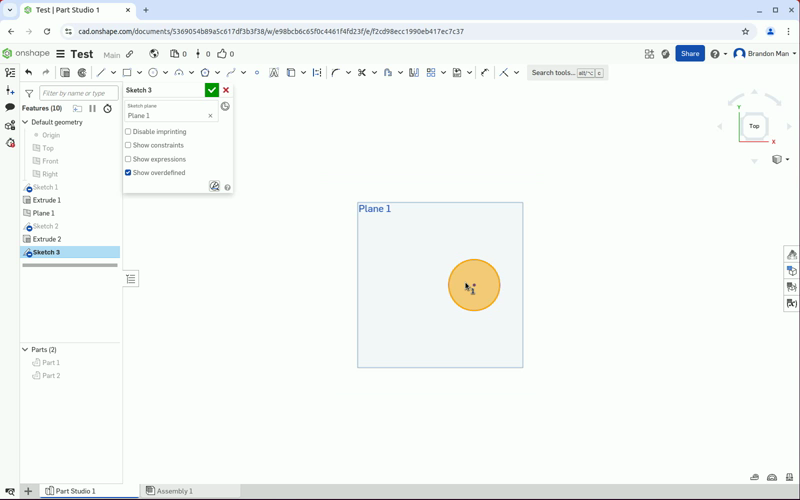
scroll(-6)
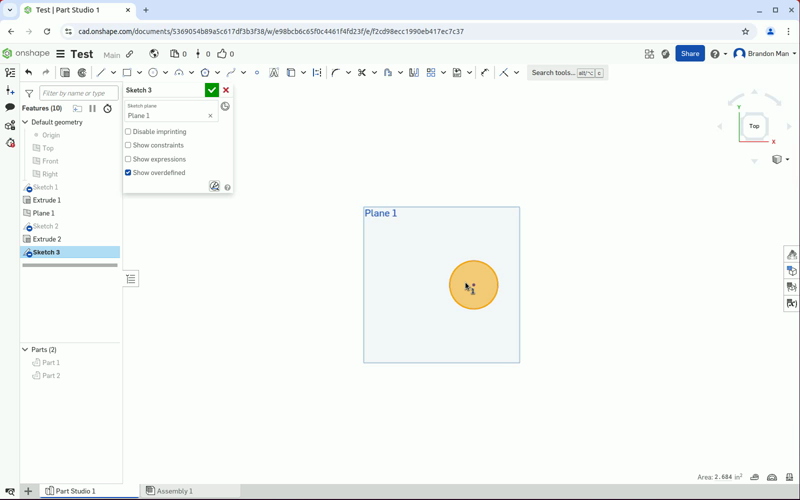
scroll(-6)
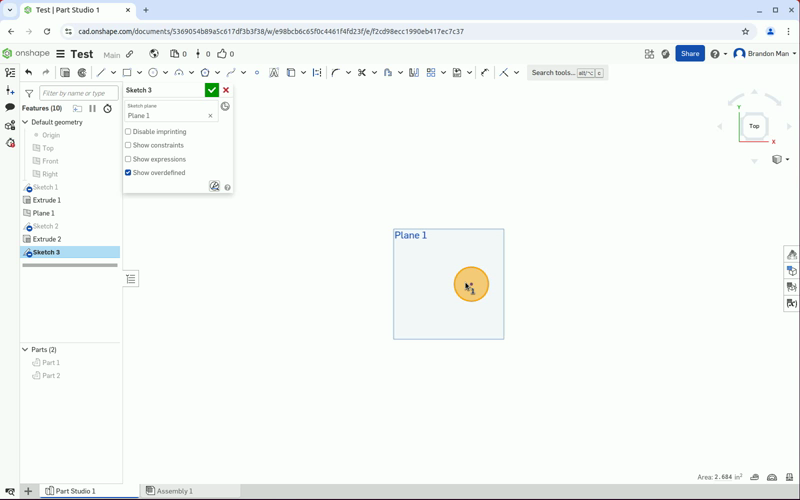
scroll(-6)
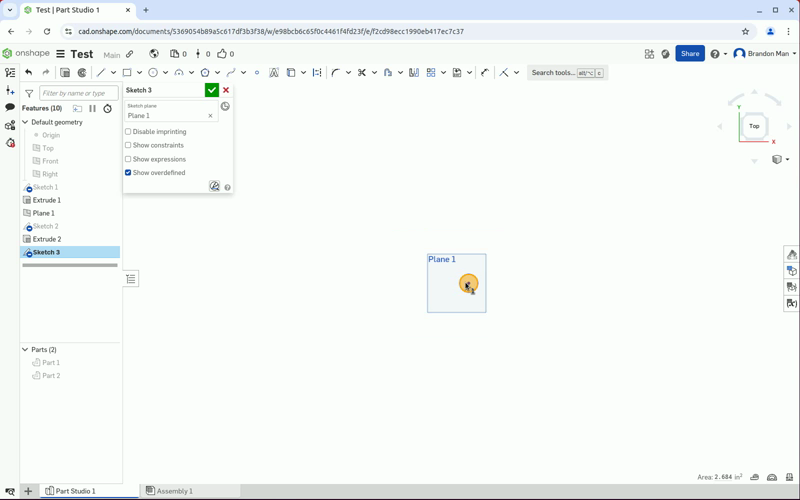
scroll(-6)
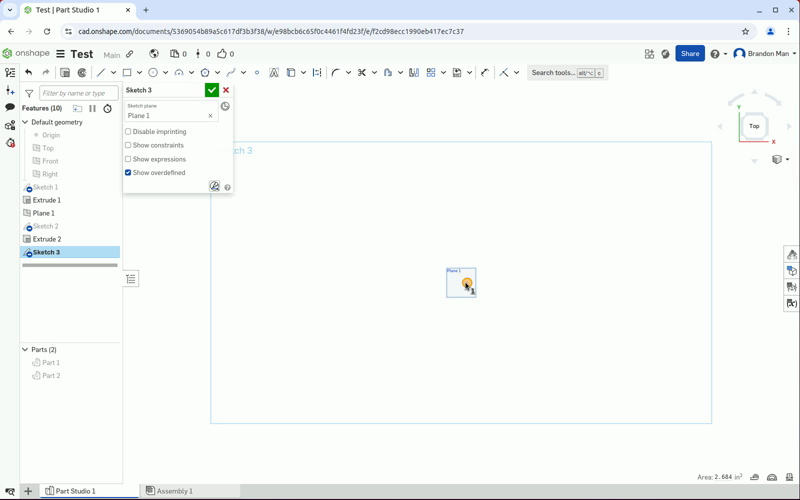
mouse_move(73, 352)
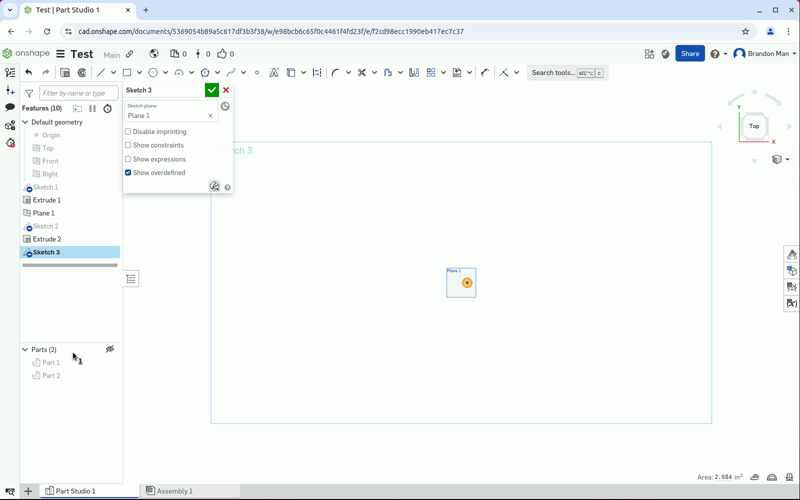
key(shift+y)
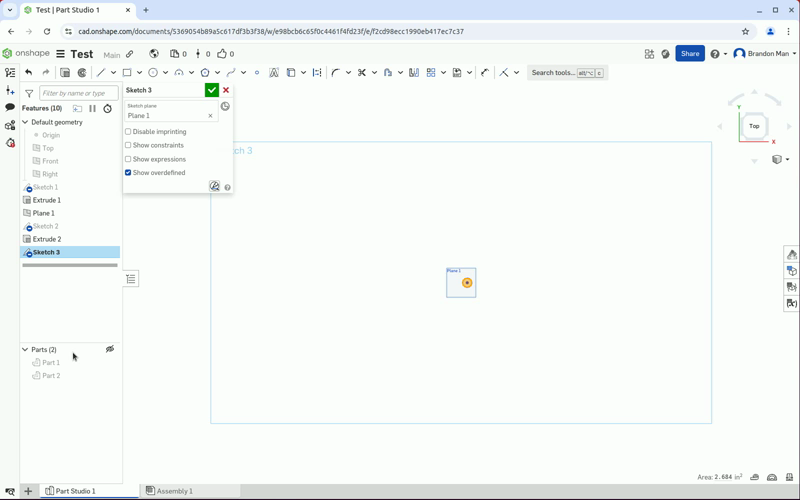
key(shift+e)
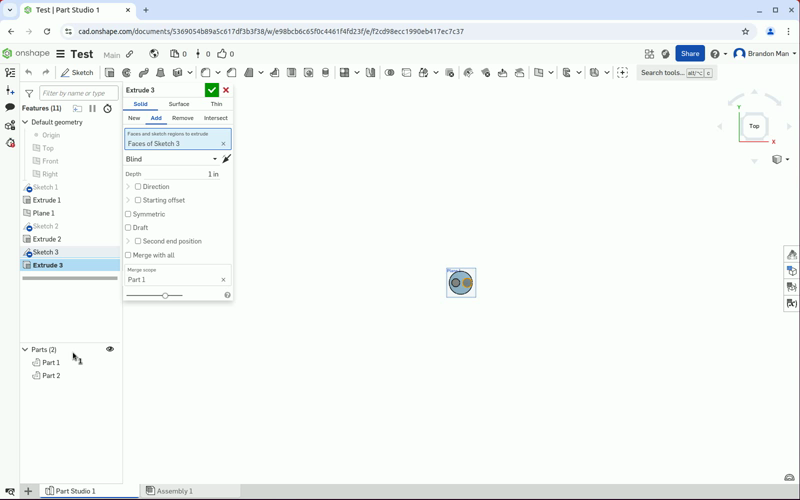
mouse_move(143, 106)
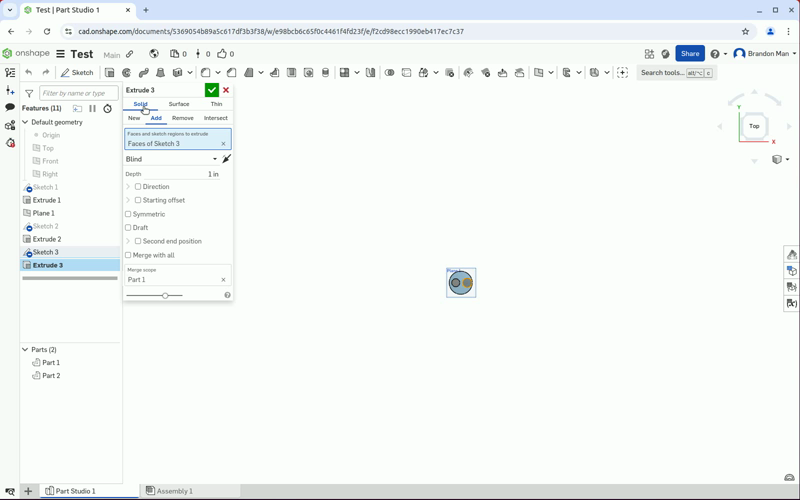
click(143, 106)
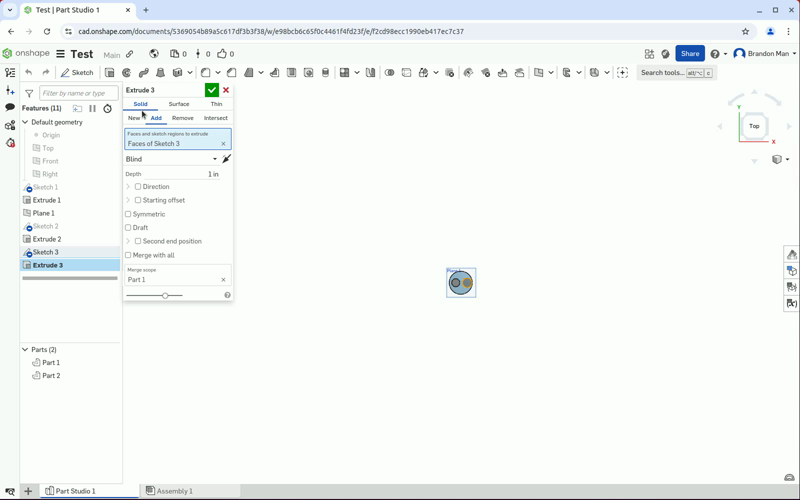
mouse_move(137, 120)
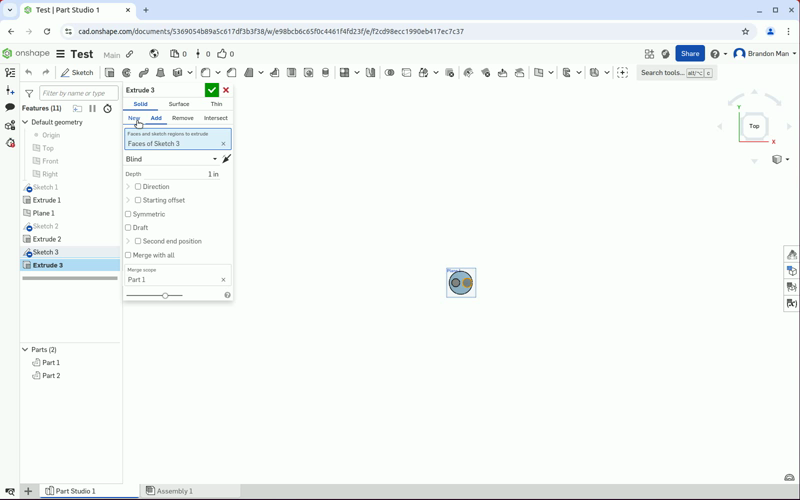
click(137, 120)
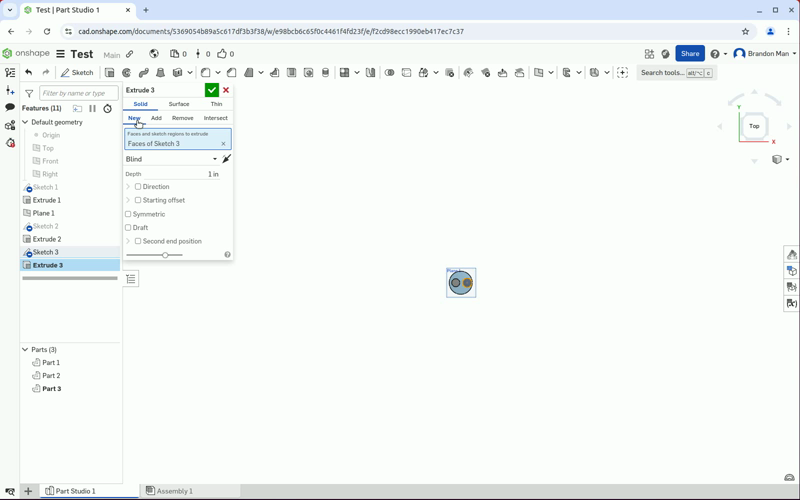
key(tab, 4)
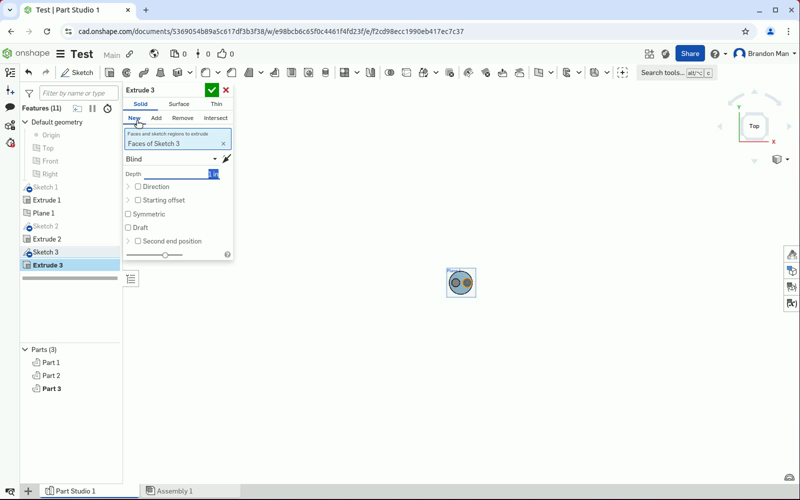
text(7.703)
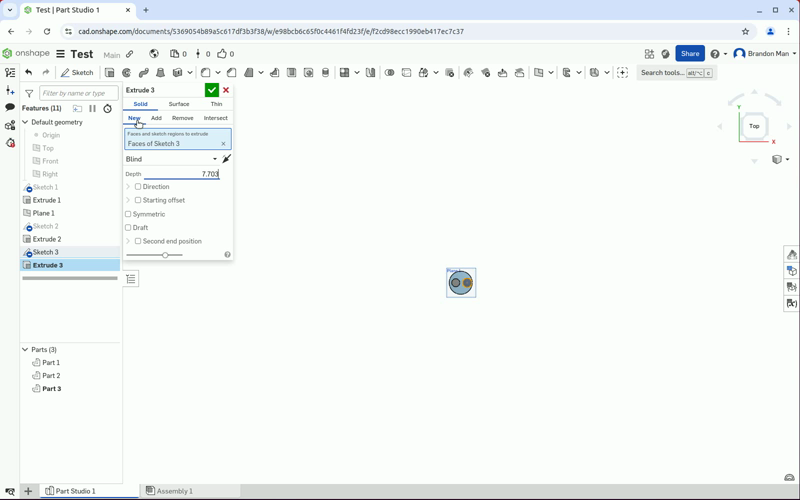
key(enter)
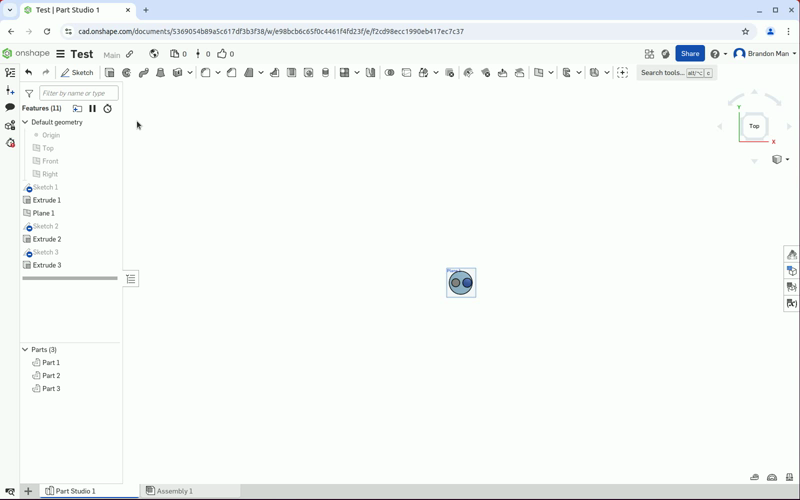
key(shift+h)
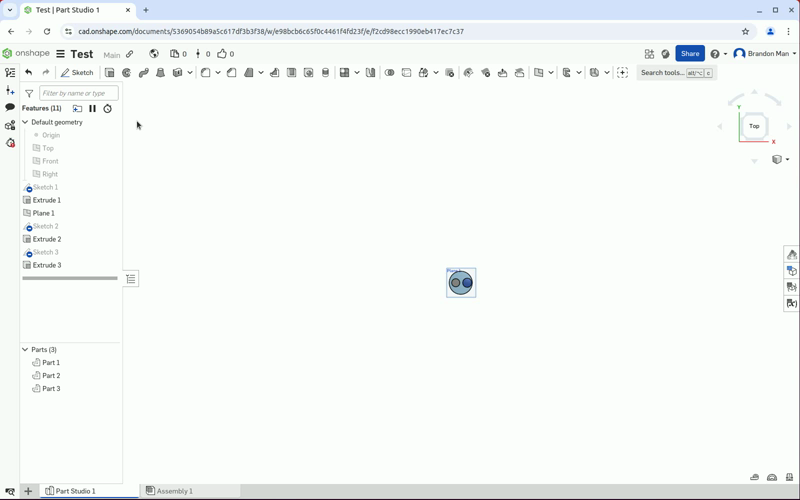
key(shift+h)
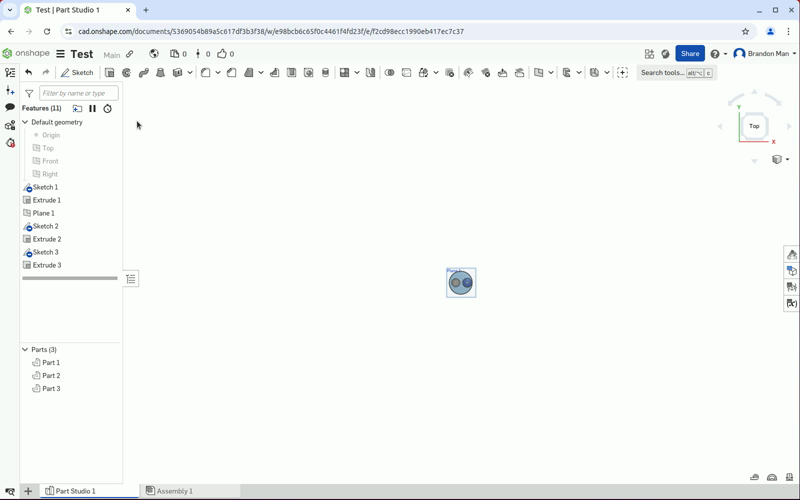
key(shift+7)
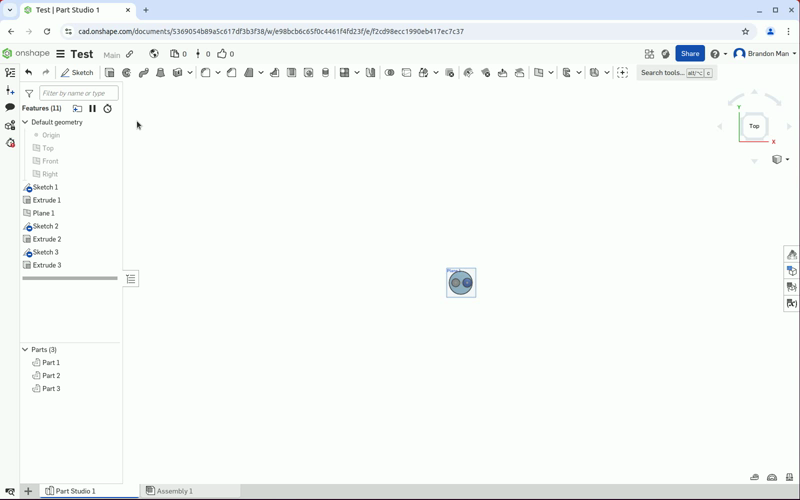
key(up, 3)
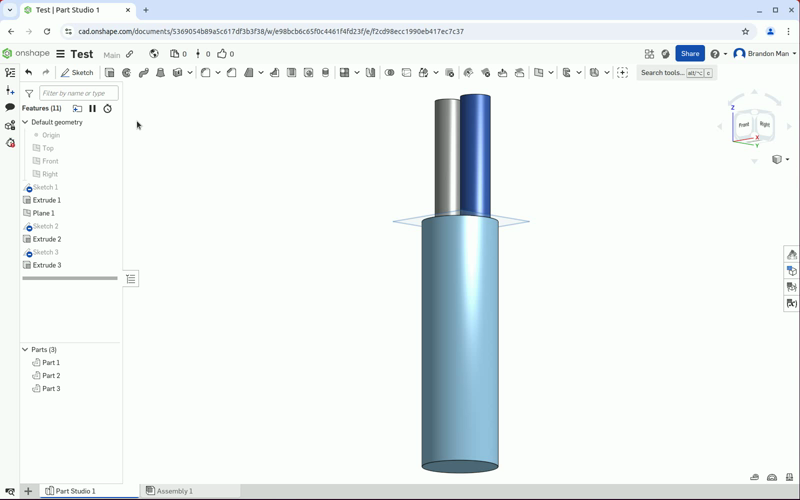
key(left, 3)
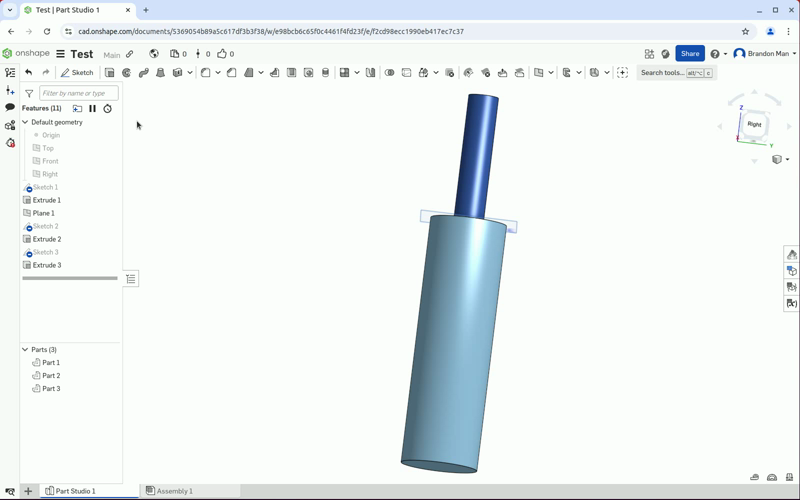
key(right, 3)
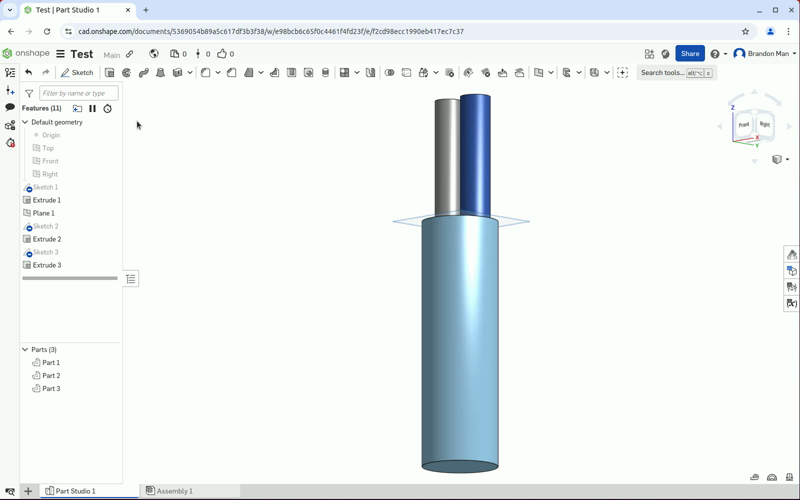
key(down, 3)
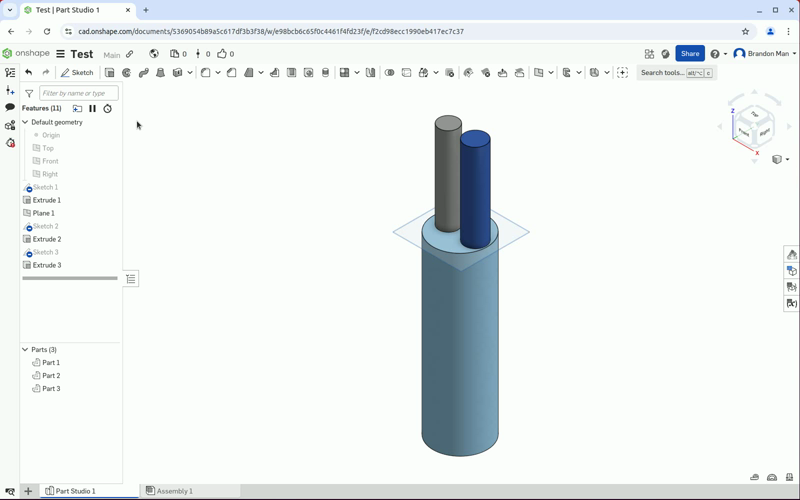
mouse_move(73, 189)
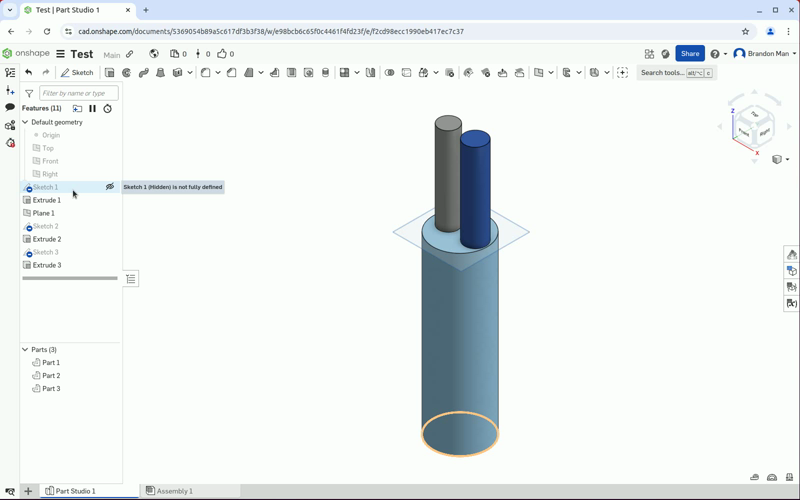
click(73, 189)